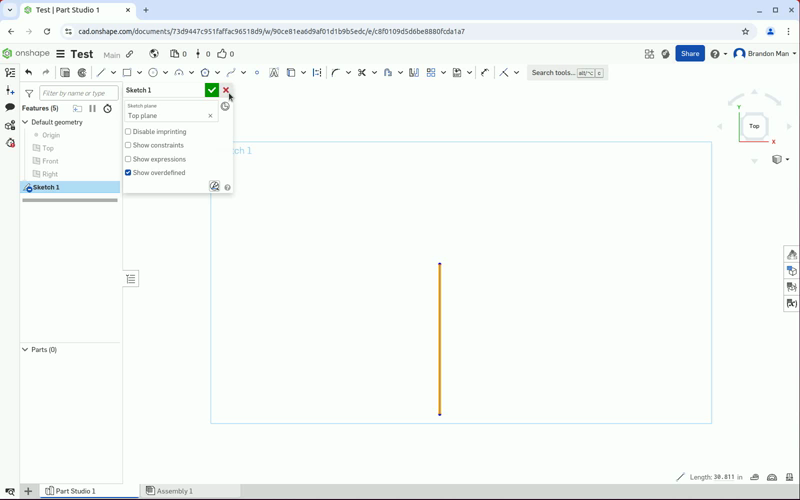
key(shift+h)
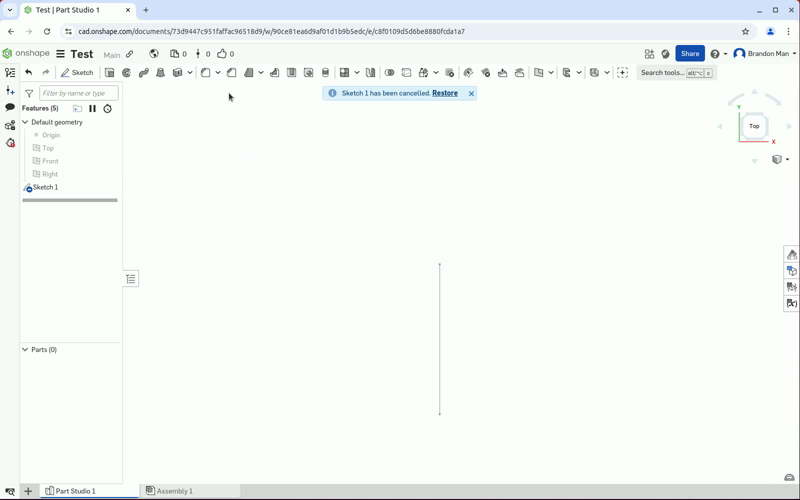
key(shift+s)
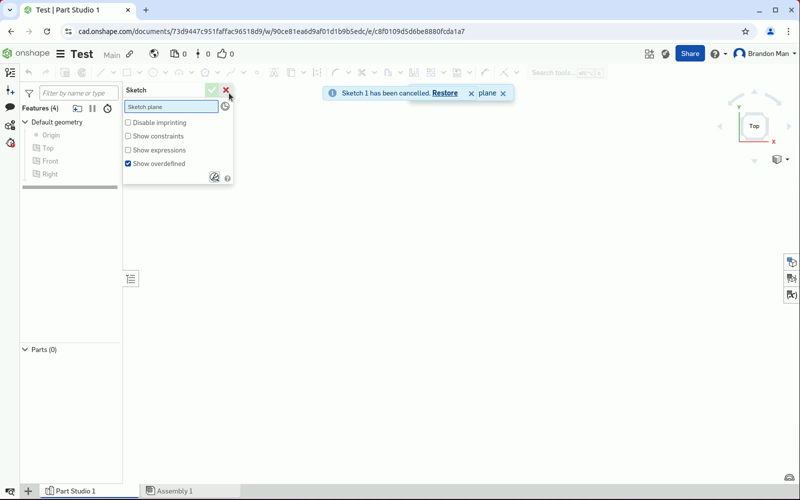
mouse_move(73, 150)
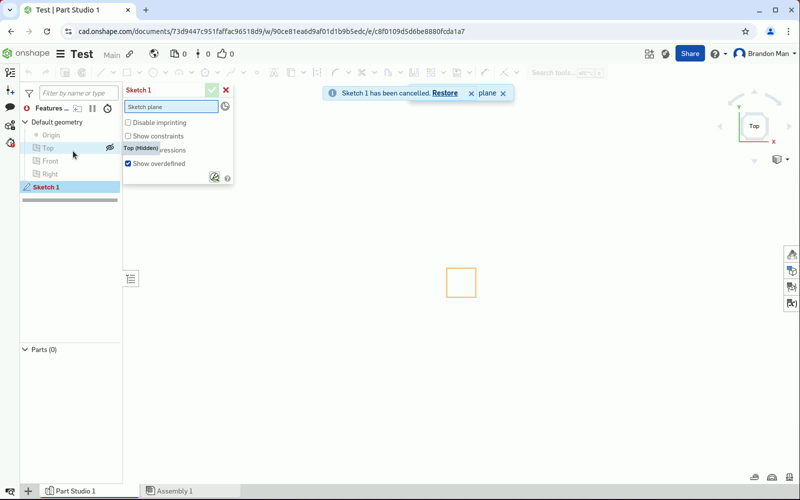
click(73, 150)
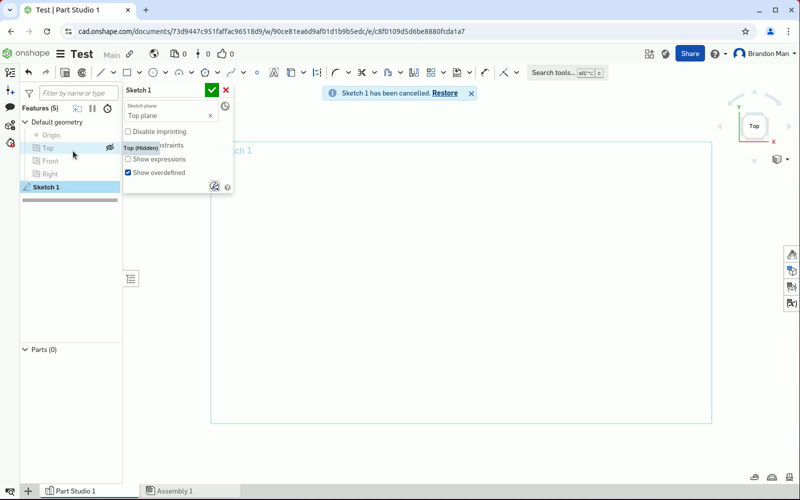
mouse_move(73, 352)
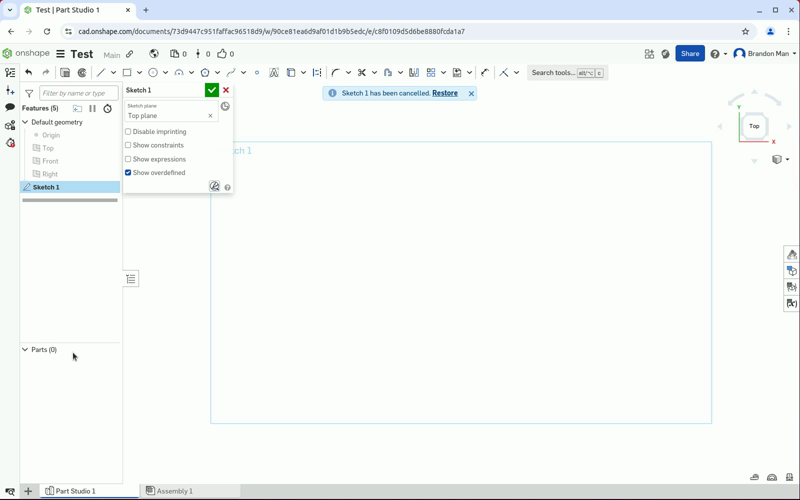
key(y)
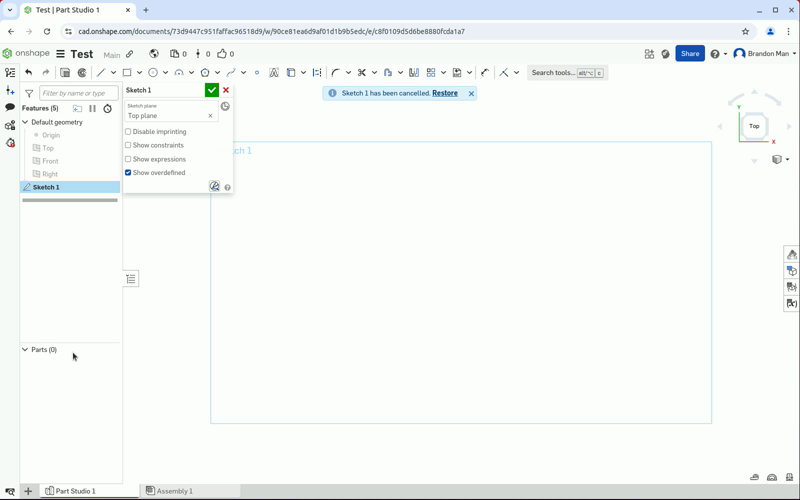
key(l)
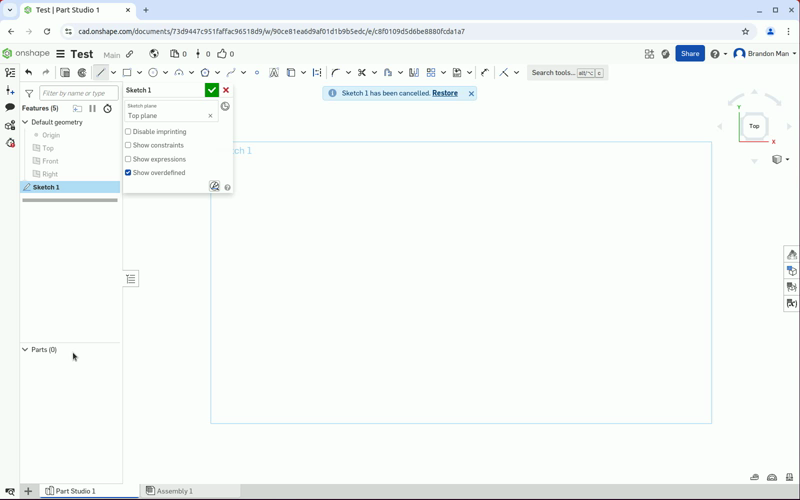
key_down(shift)
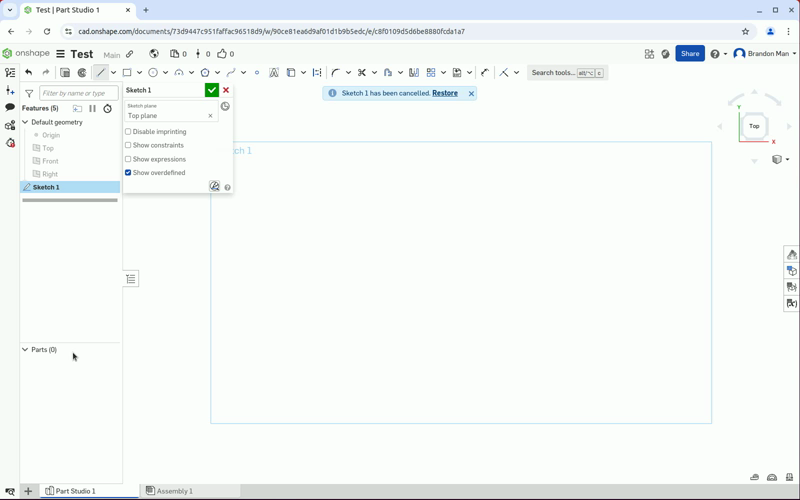
mouse_move(348, 357)
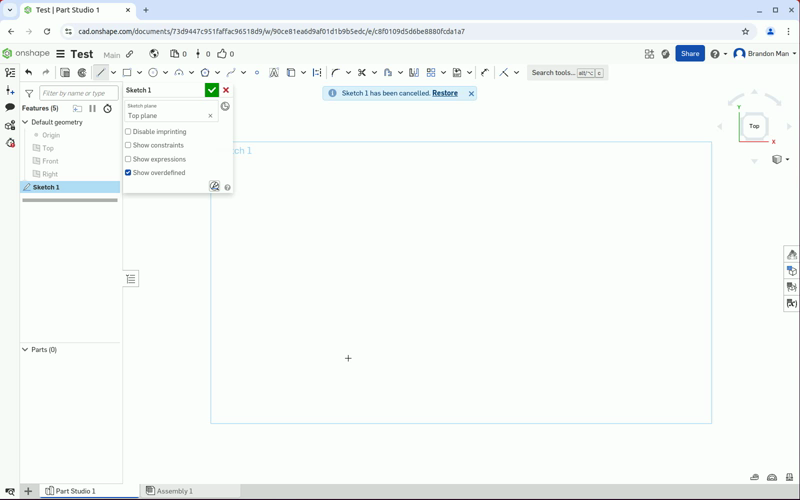
click(348, 357)
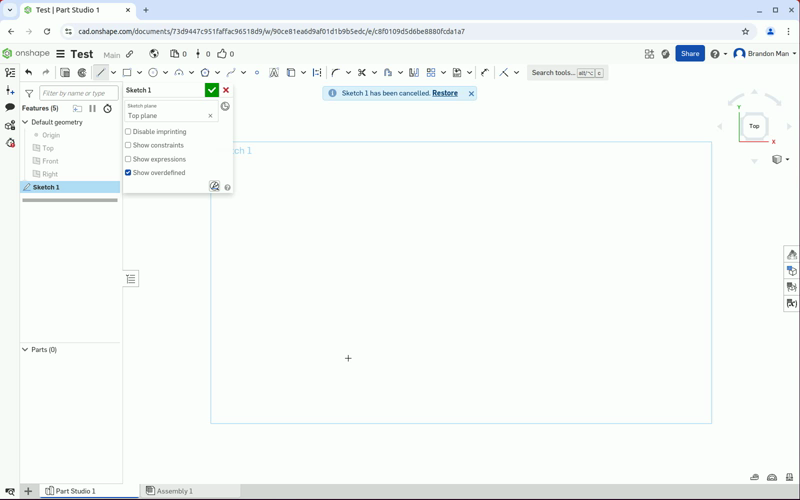
key_up(shift)
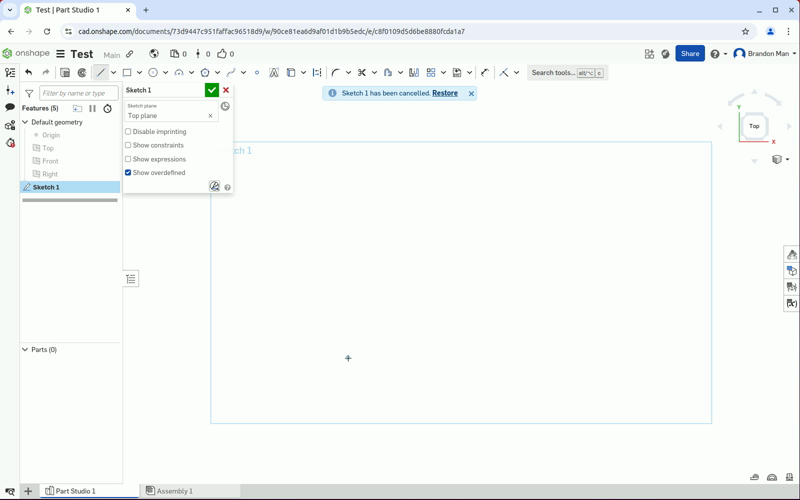
key_down(shift)
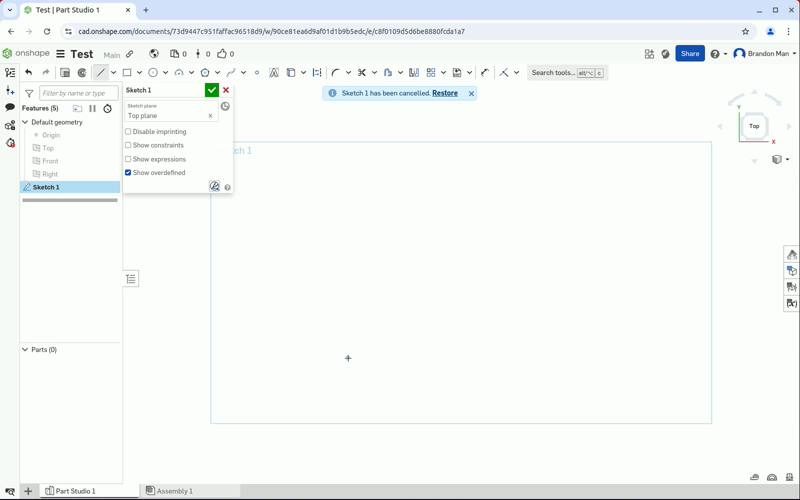
mouse_move(572, 357)
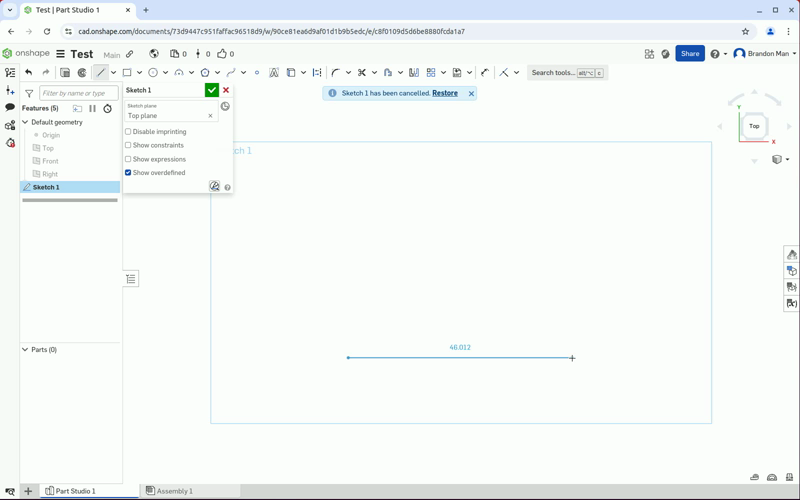
click(572, 357)
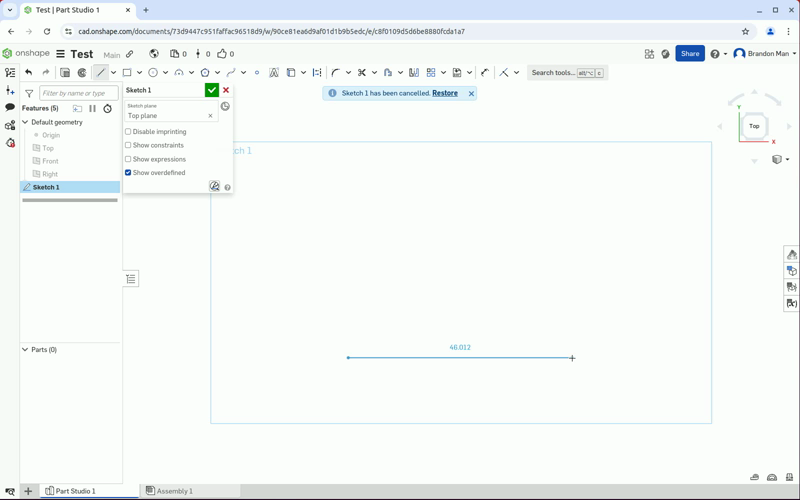
key_up(shift)
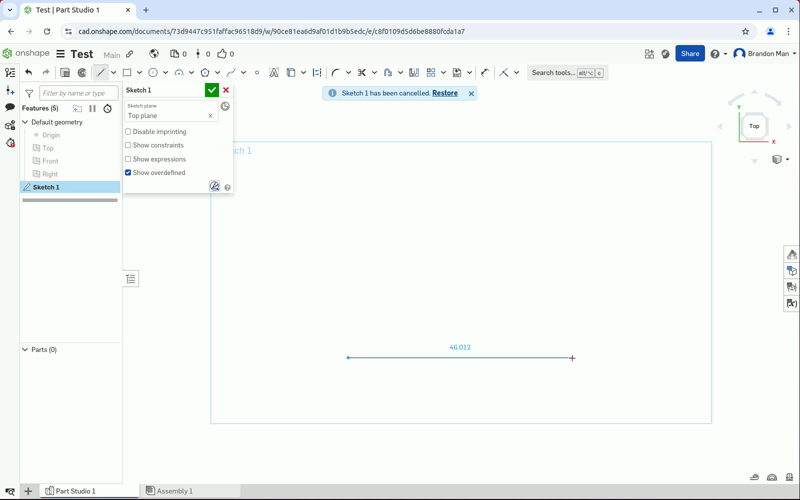
key_down(shift)
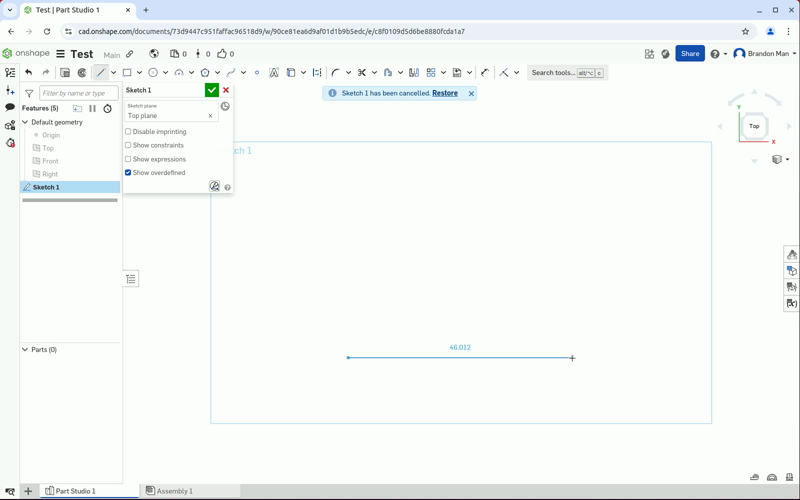
mouse_move(572, 209)
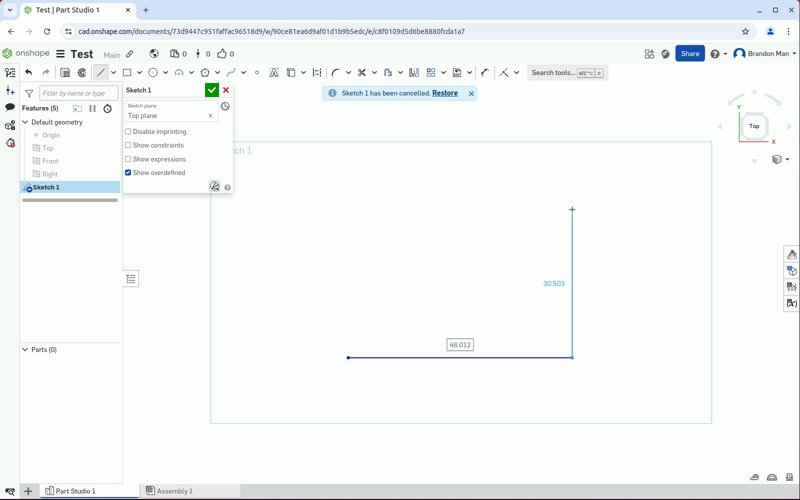
click(572, 209)
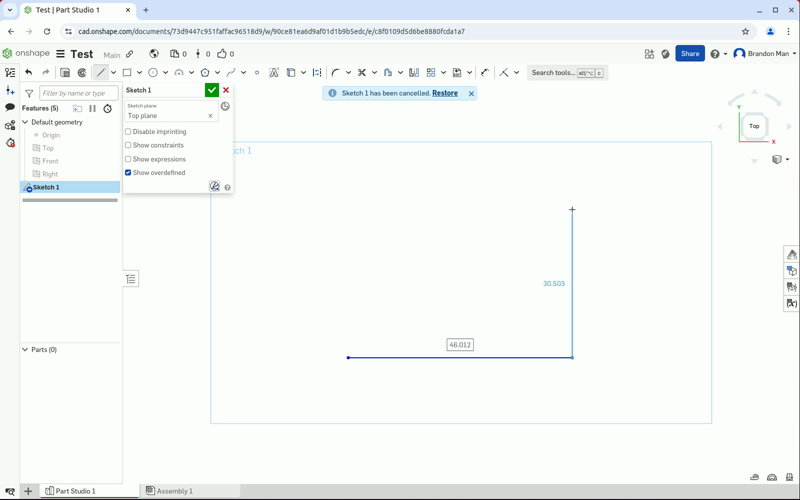
key_up(shift)
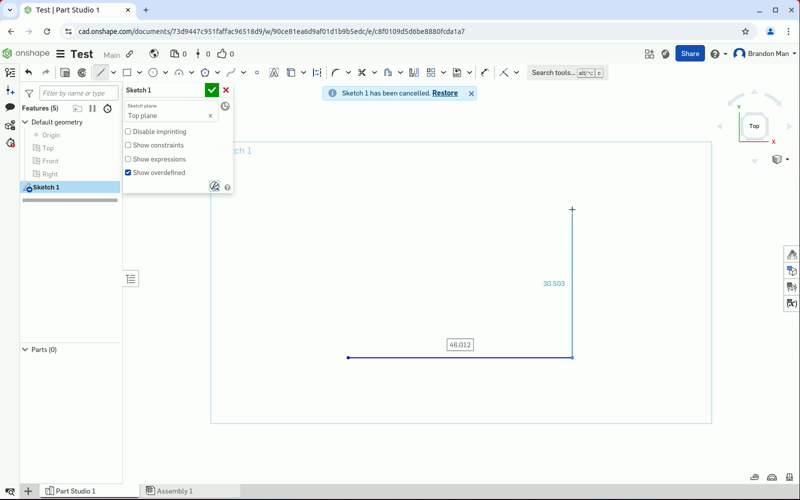
key_down(shift)
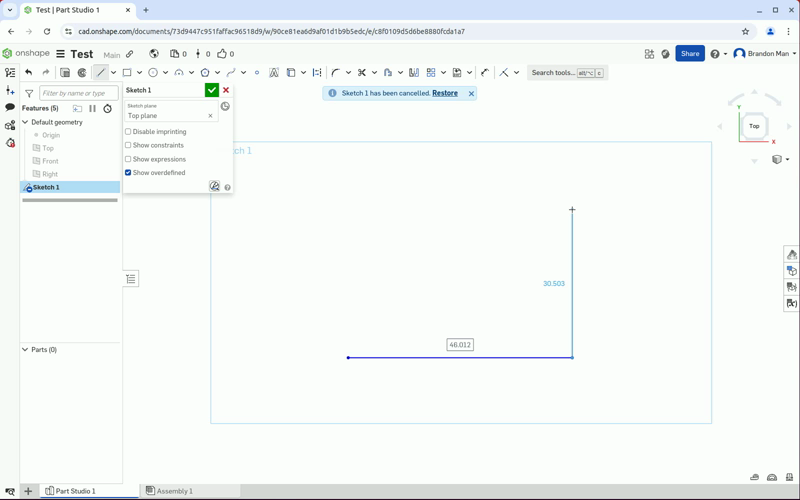
mouse_move(348, 209)
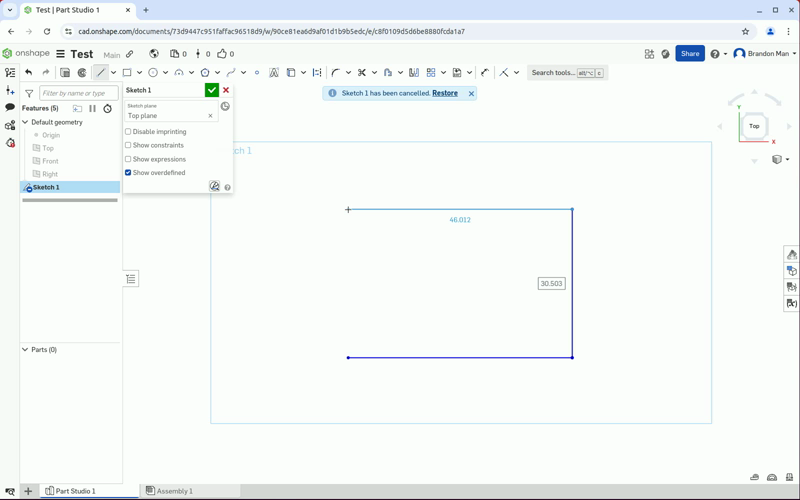
click(348, 209)
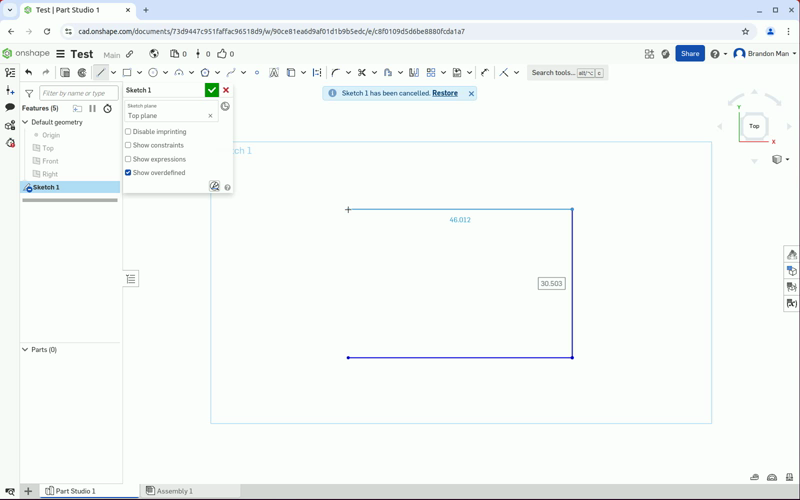
key_up(shift)
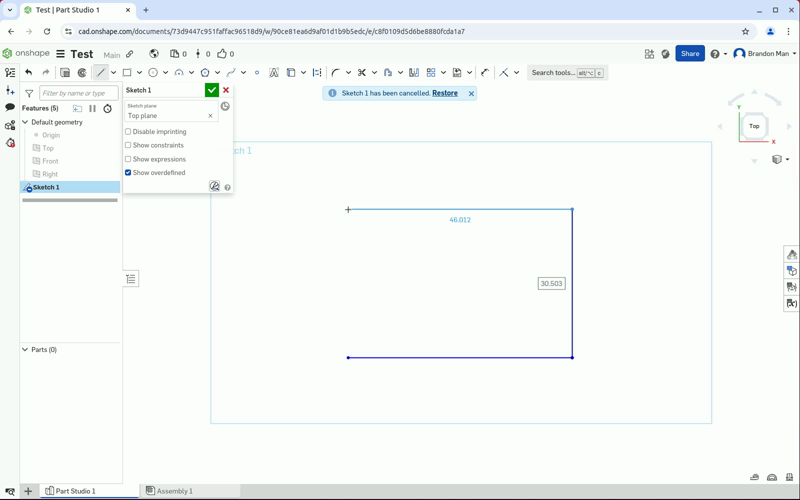
key_down(shift)
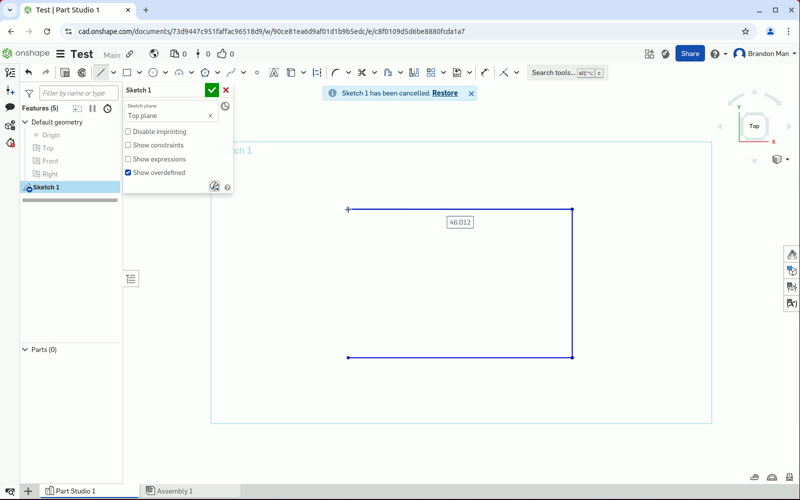
mouse_move(348, 357)
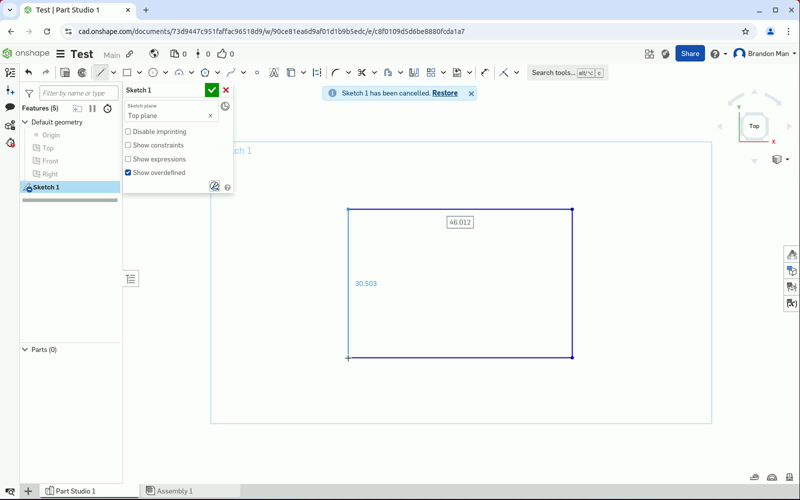
key_up(shift)
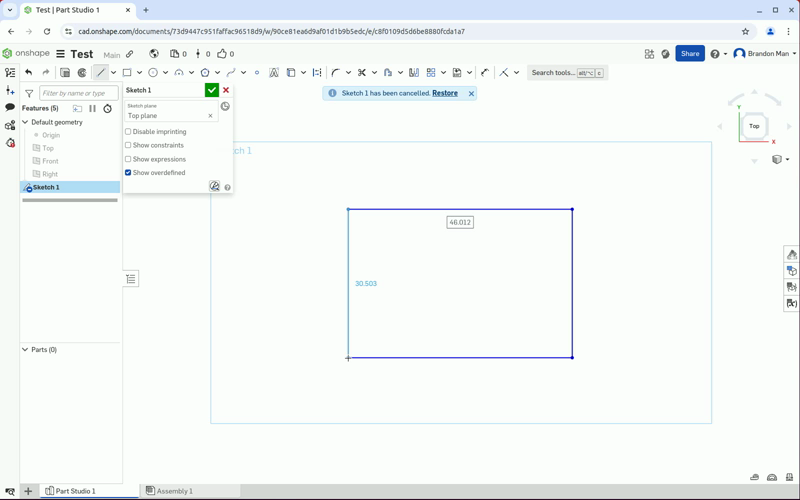
click(348, 357)
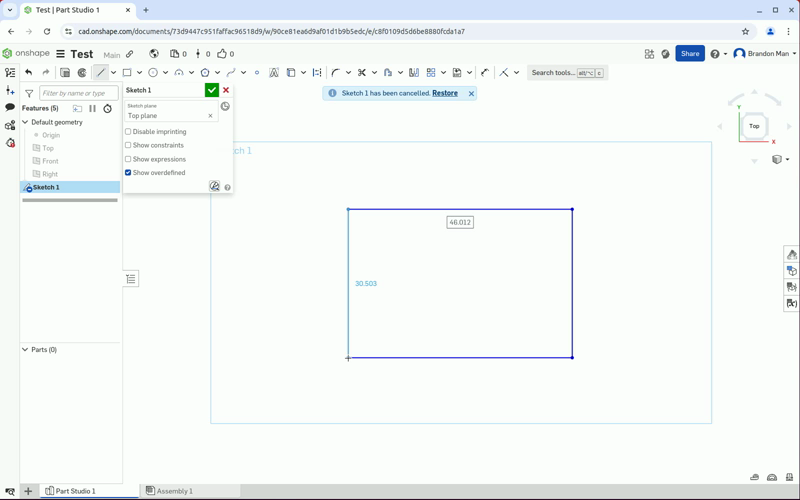
key(esc)
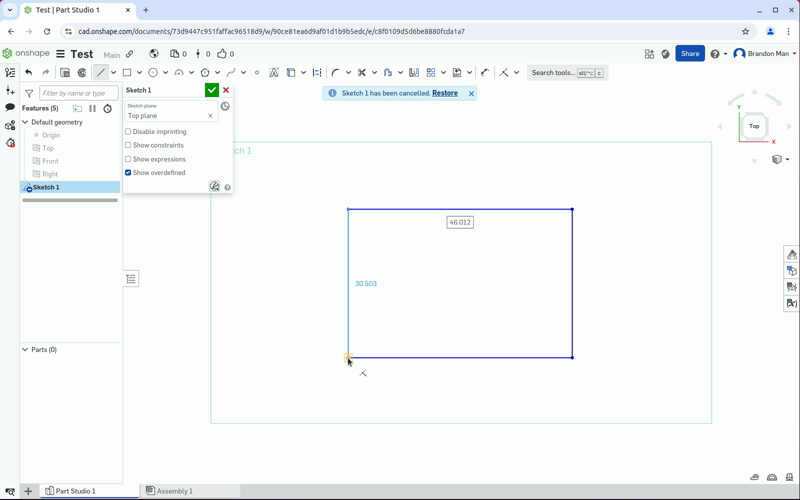
mouse_move(404, 329)
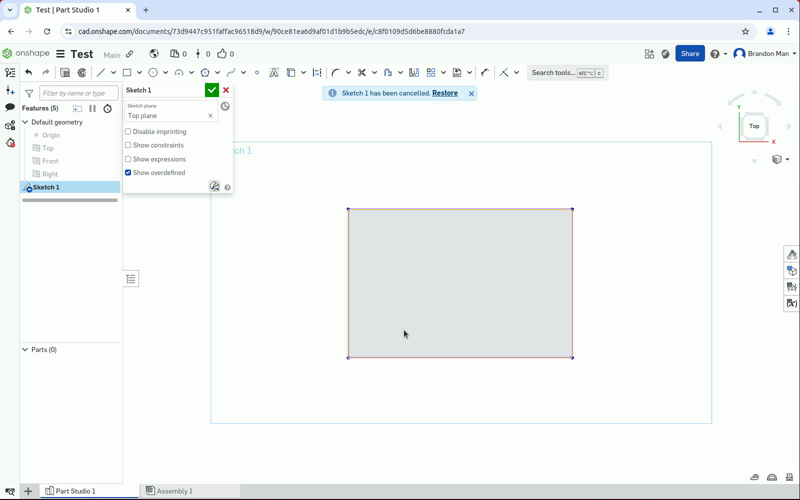
click(404, 329)
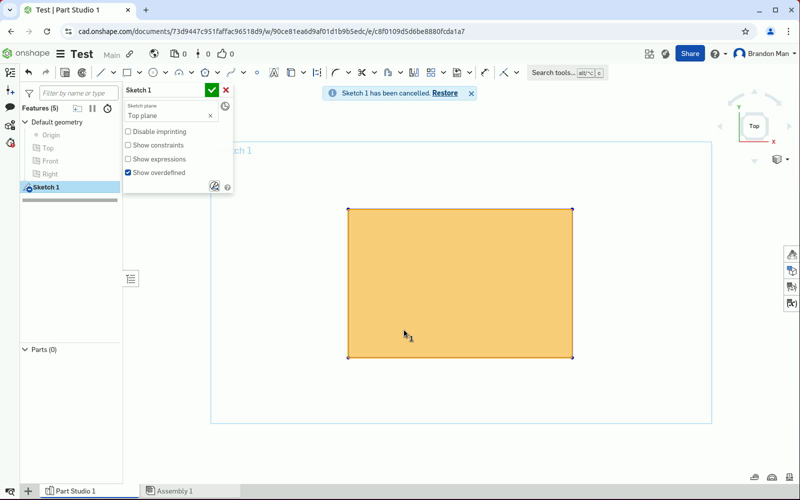
mouse_move(73, 352)
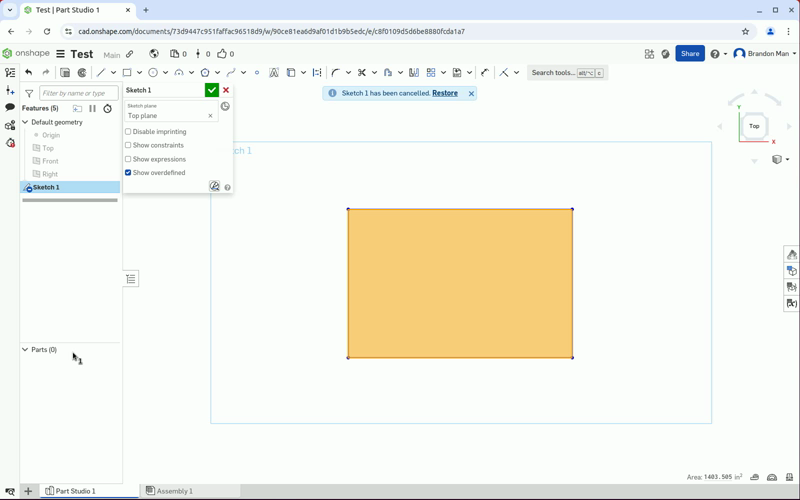
key(shift+y)
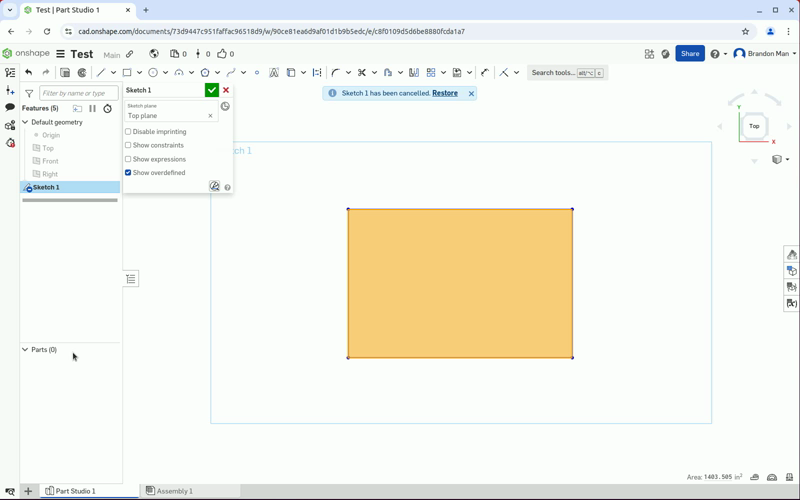
key(shift+e)
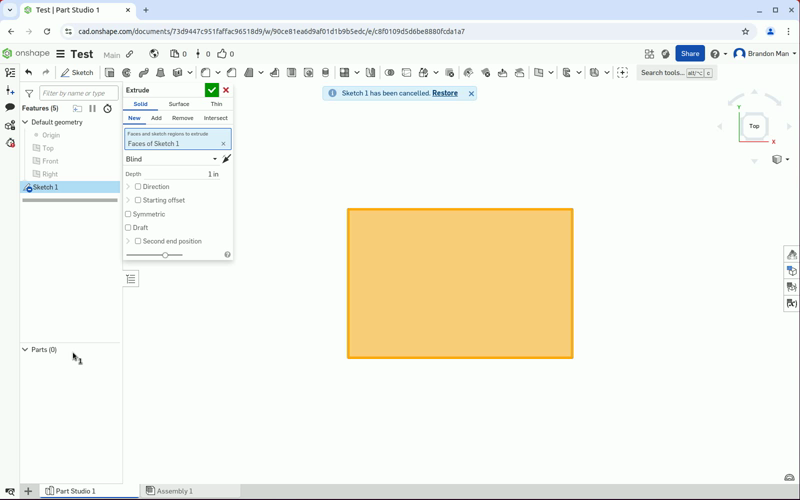
mouse_move(143, 106)
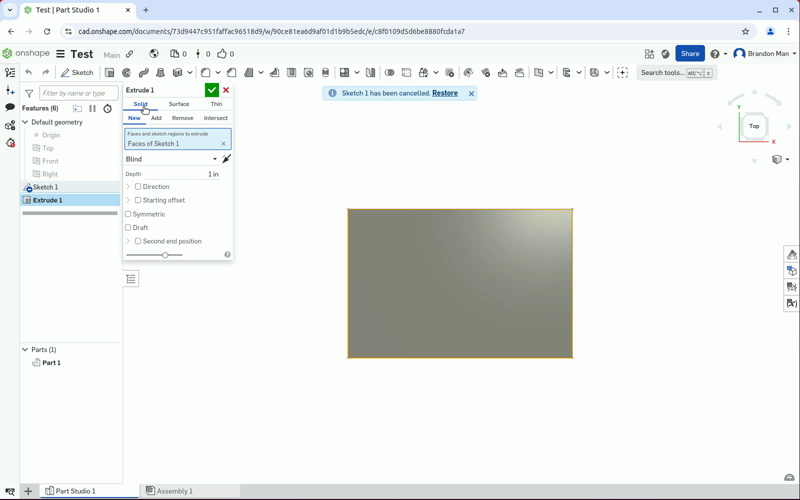
click(143, 106)
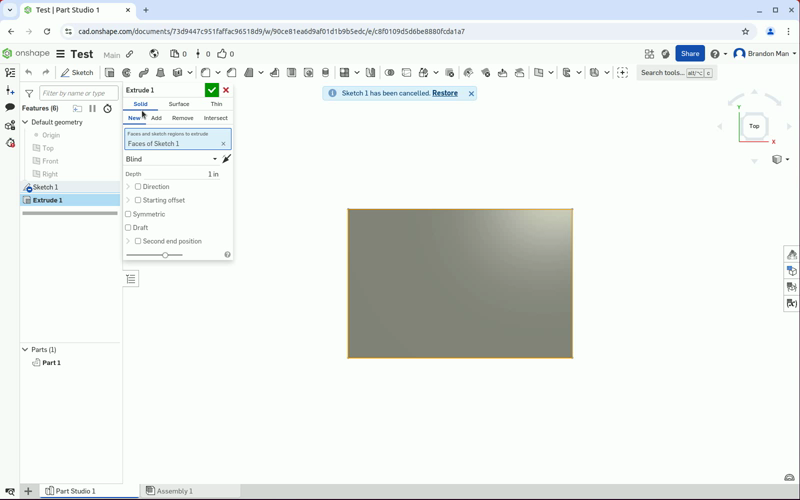
mouse_move(137, 120)
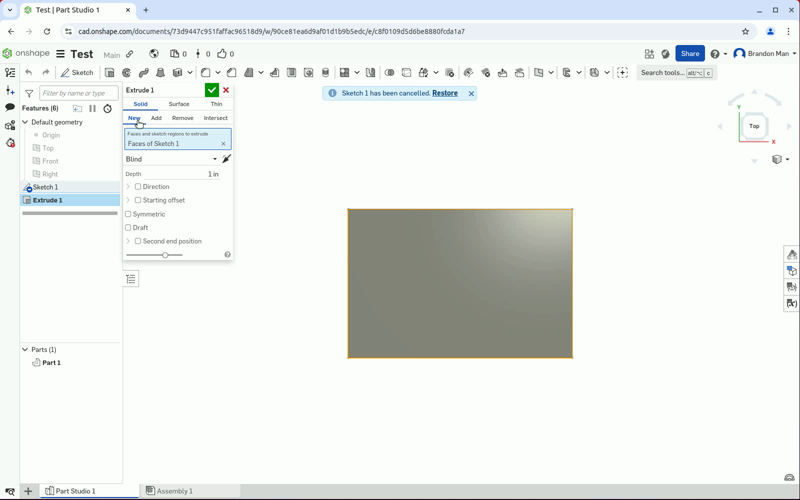
click(137, 120)
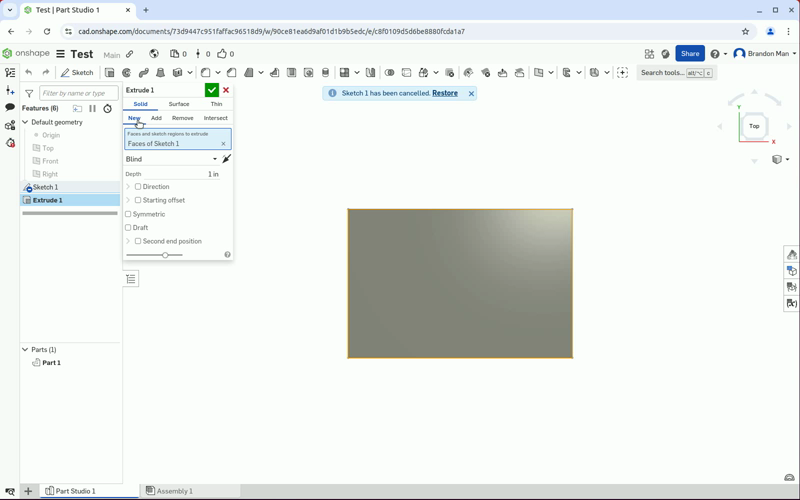
key(tab, 4)
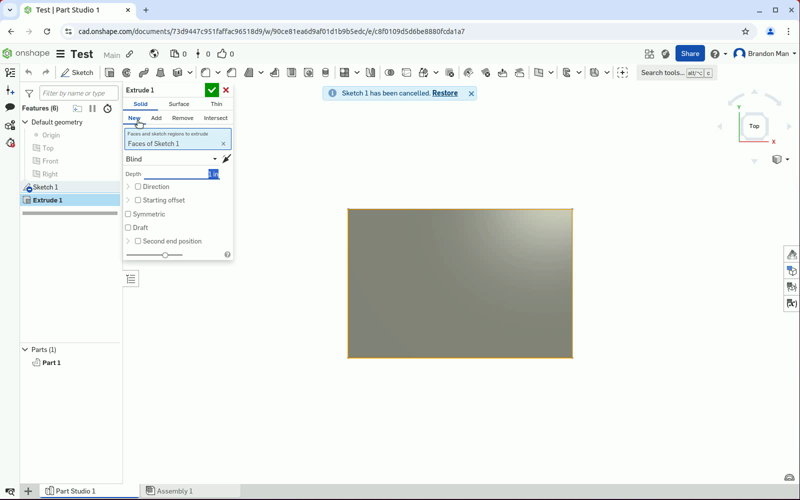
text(15.405)
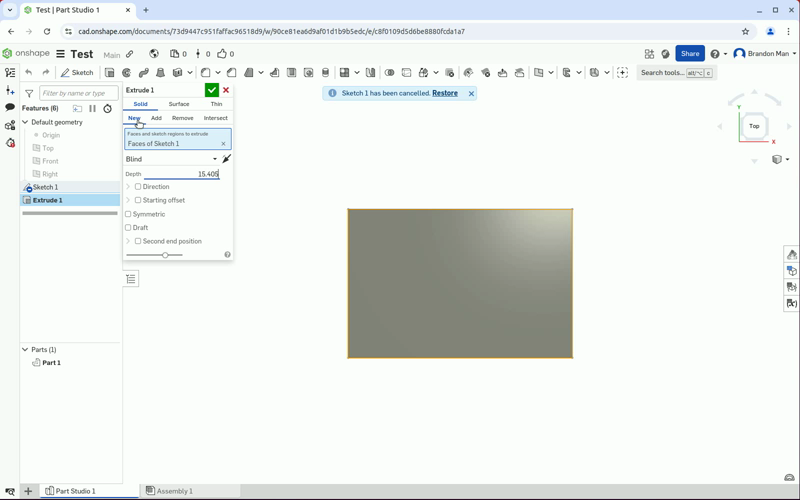
key(enter)
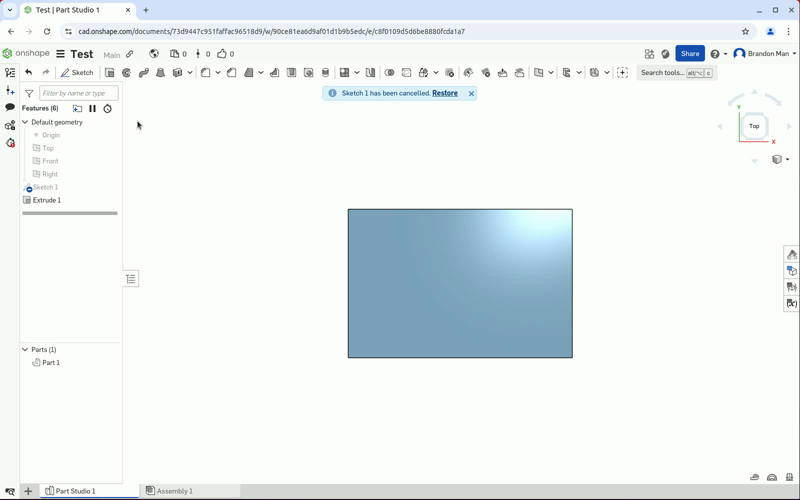
key(shift+h)
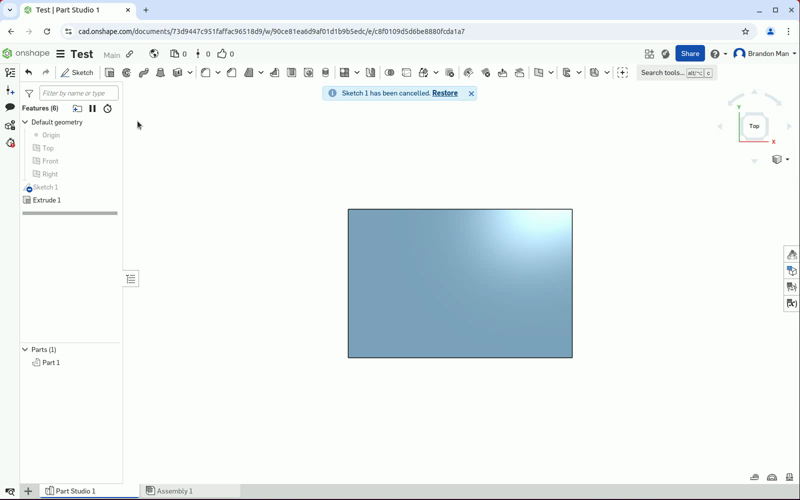
key(shift+h)
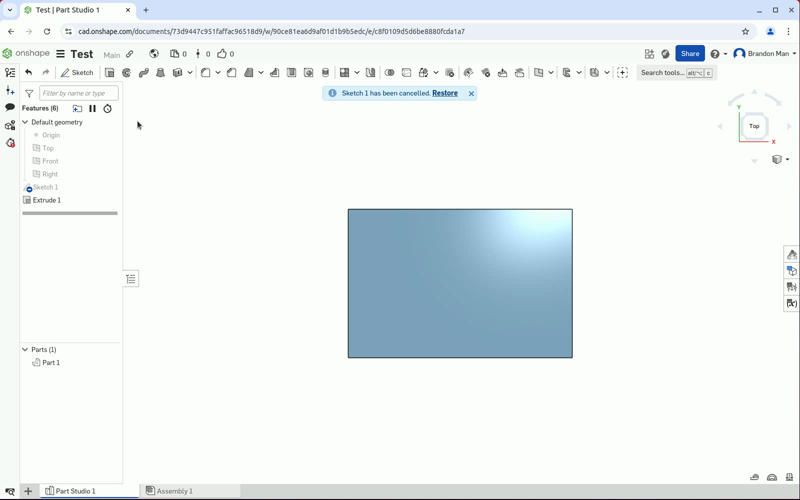
mouse_move(73, 189)
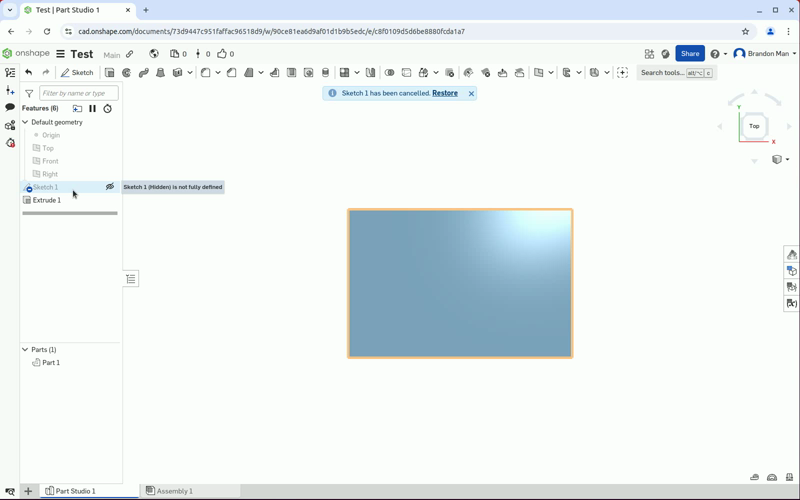
click(73, 189)
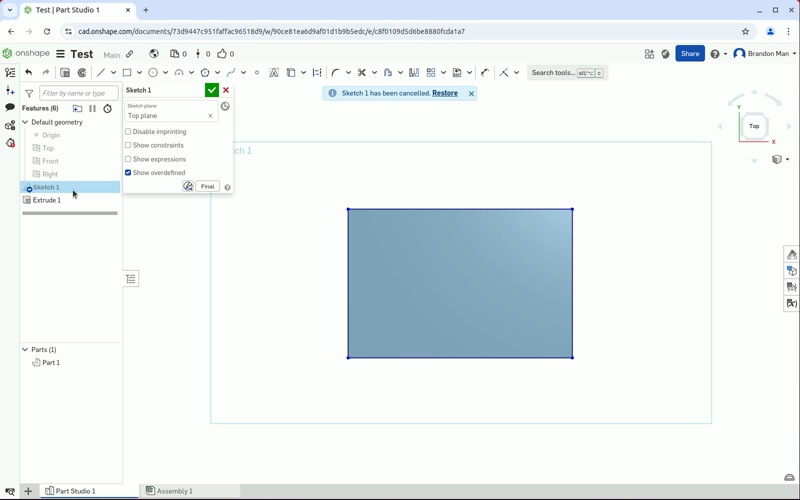
mouse_move(229, 92)
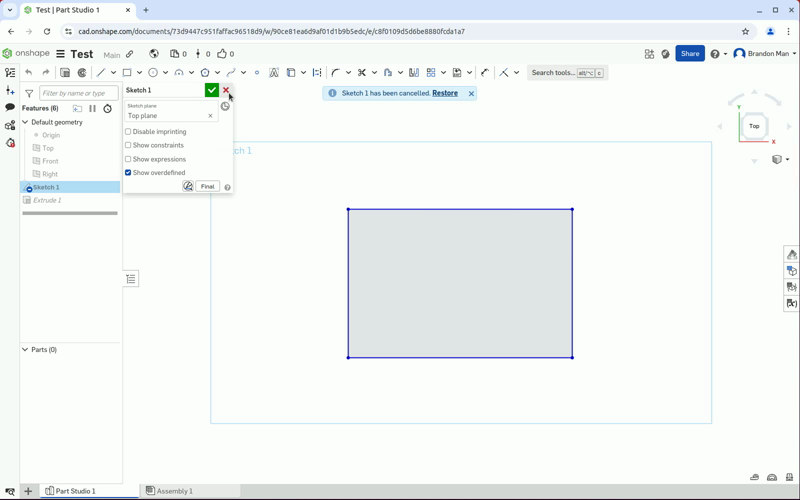
click(229, 92)
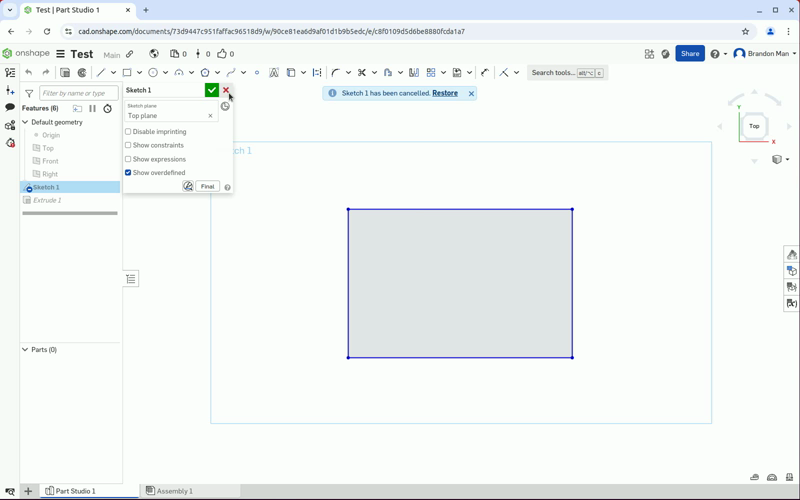
key(shift+s)
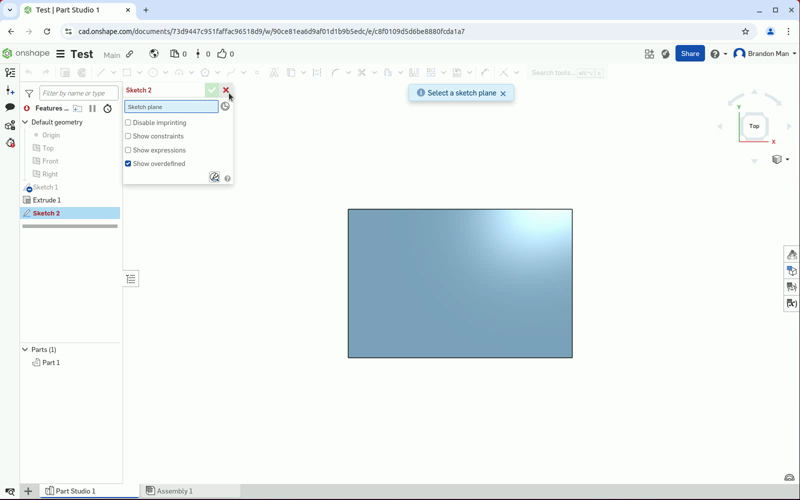
mouse_move(73, 150)
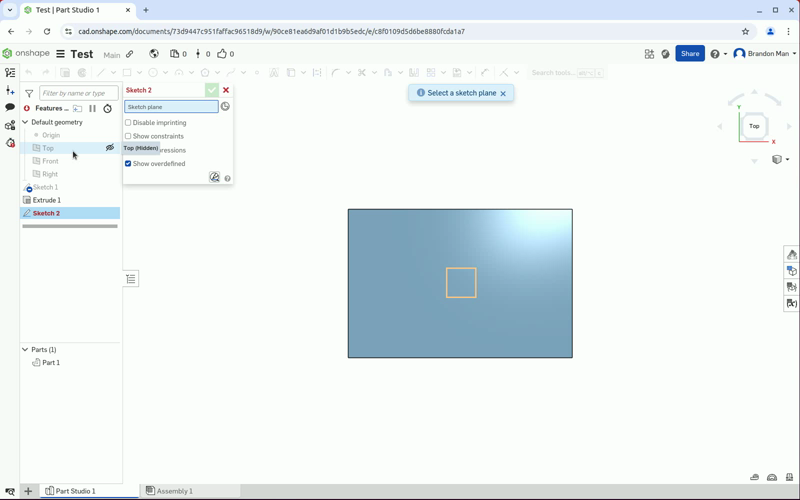
click(73, 150)
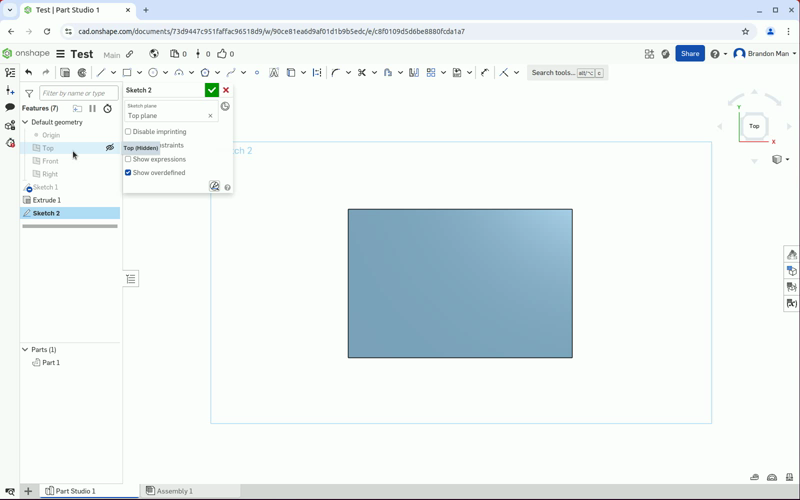
mouse_move(73, 352)
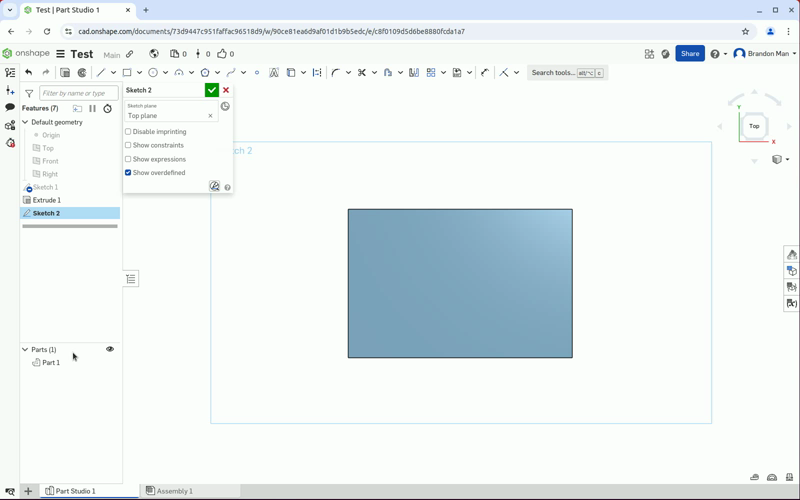
key(y)
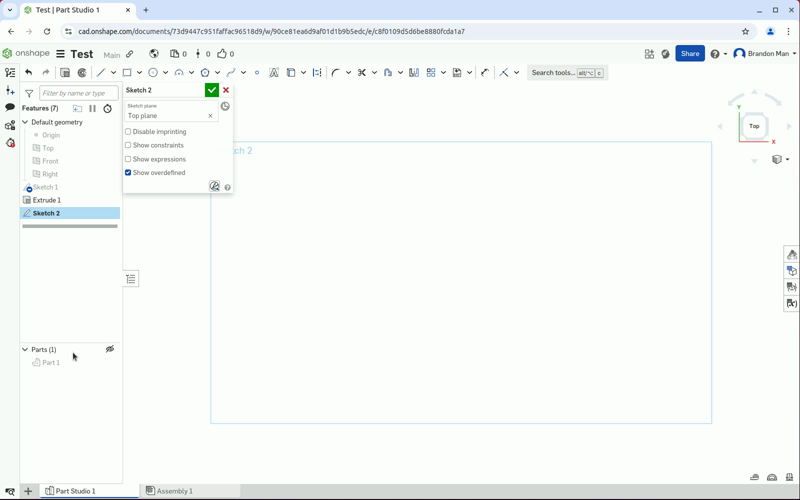
key(l)
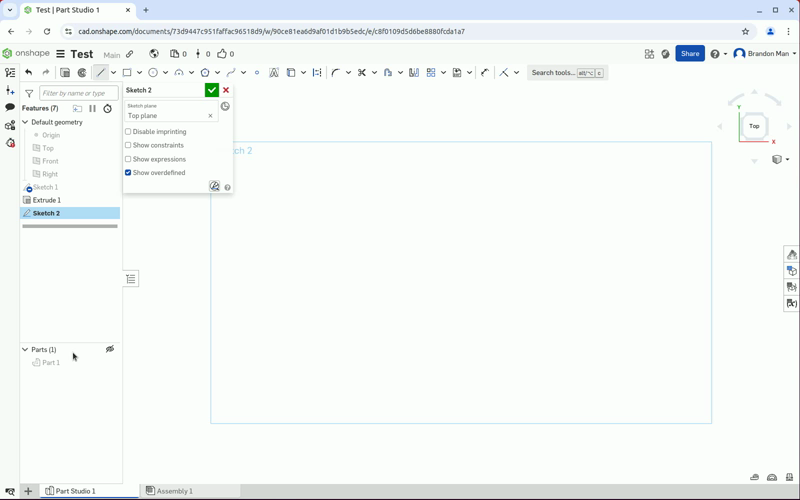
key_down(shift)
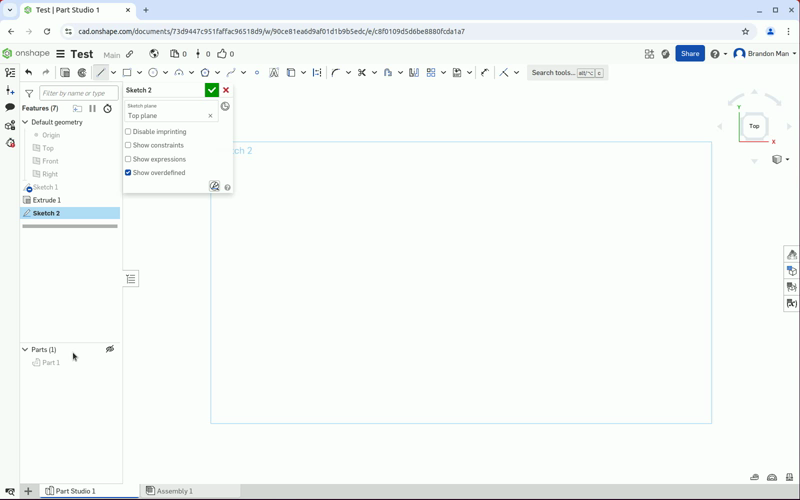
mouse_move(348, 357)
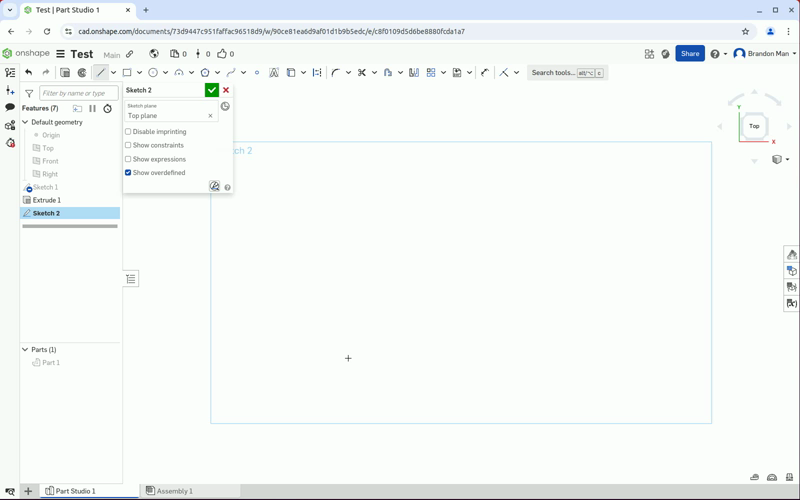
click(348, 357)
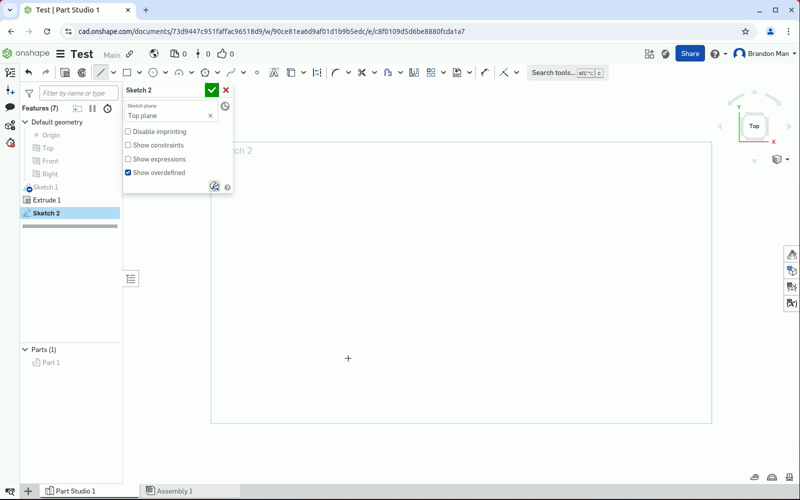
key_up(shift)
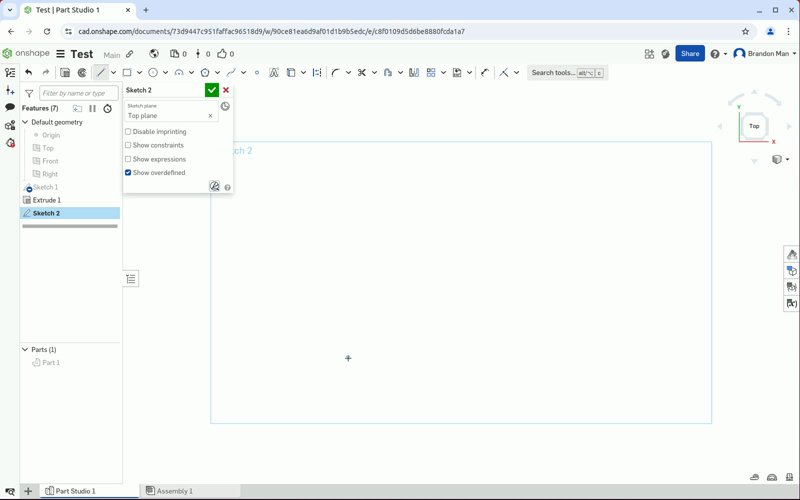
key_down(shift)
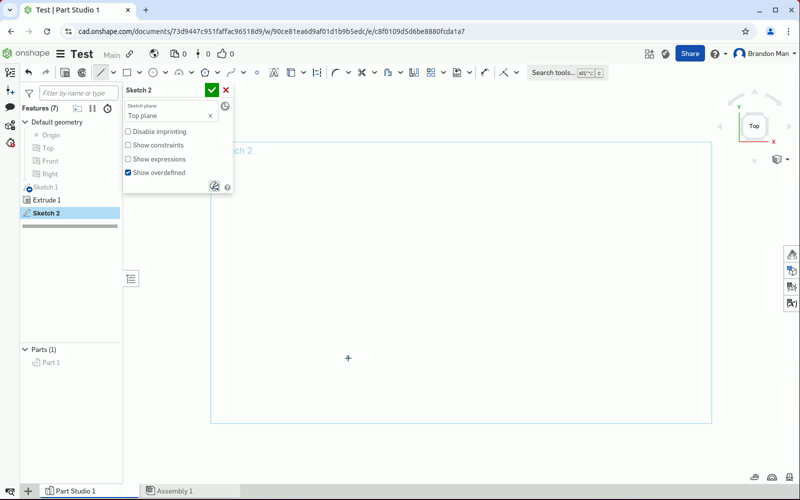
mouse_move(572, 357)
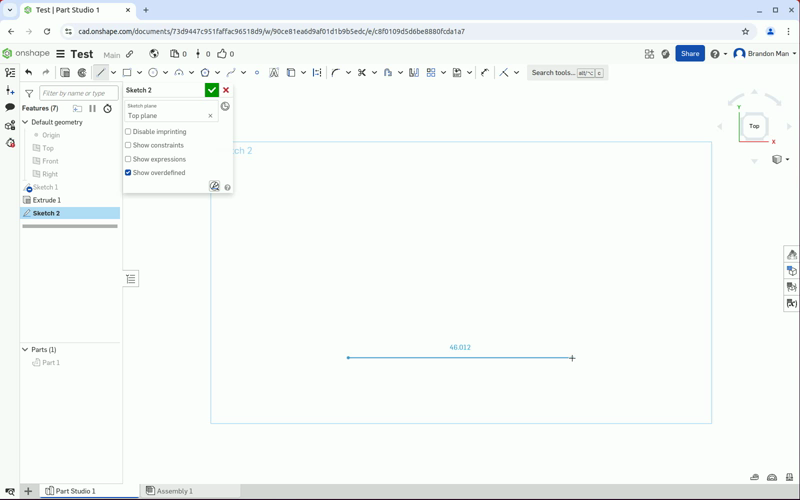
click(572, 357)
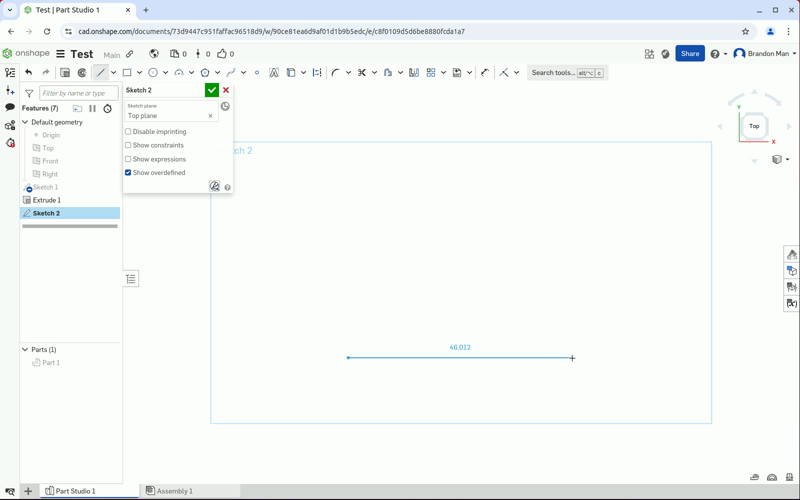
key_up(shift)
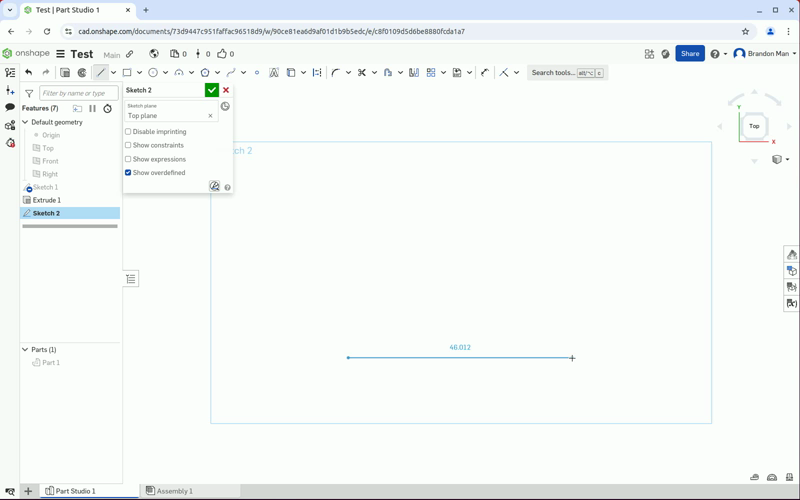
key_down(shift)
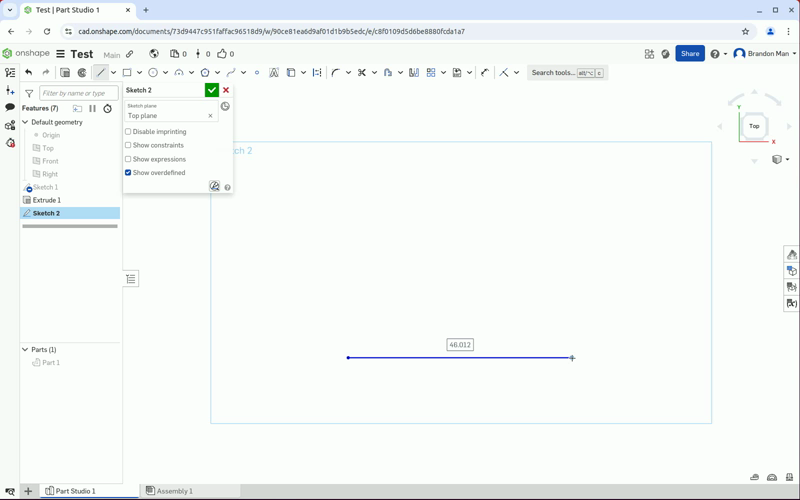
mouse_move(572, 209)
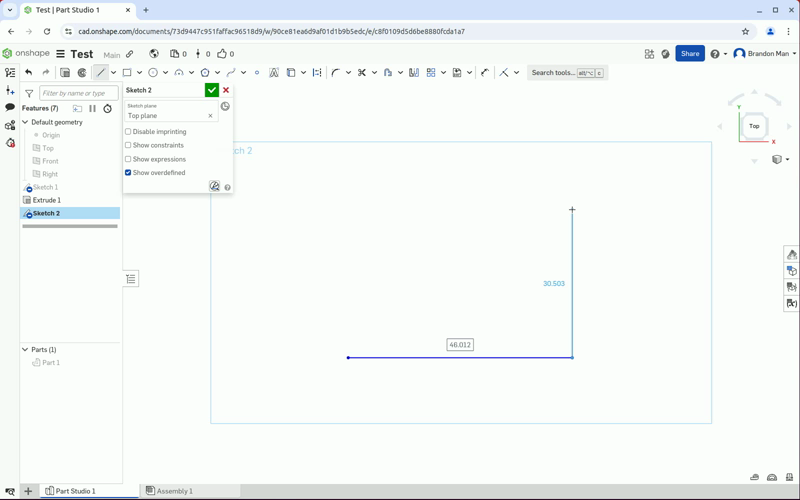
click(572, 209)
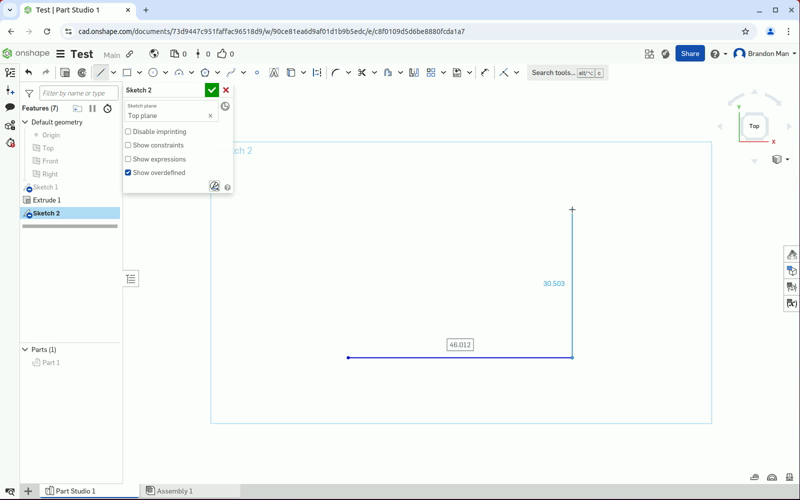
key_up(shift)
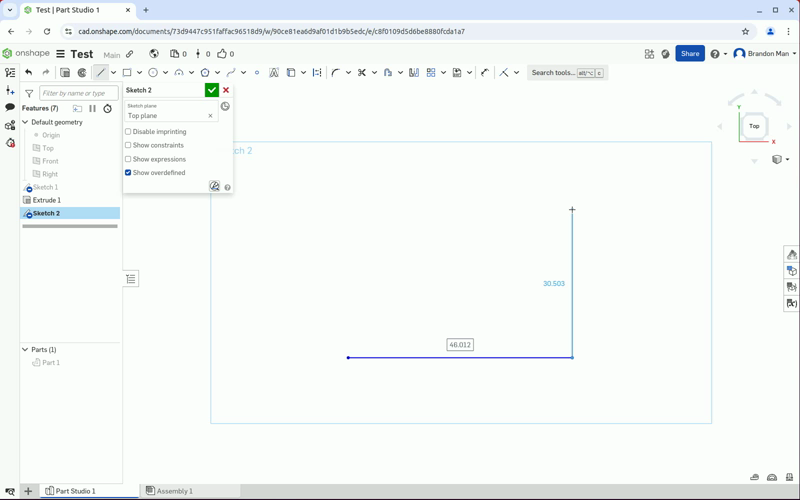
key_down(shift)
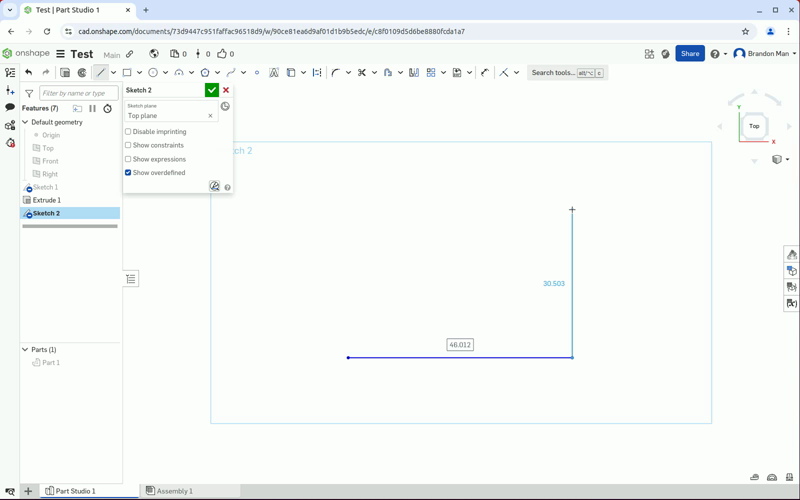
mouse_move(348, 209)
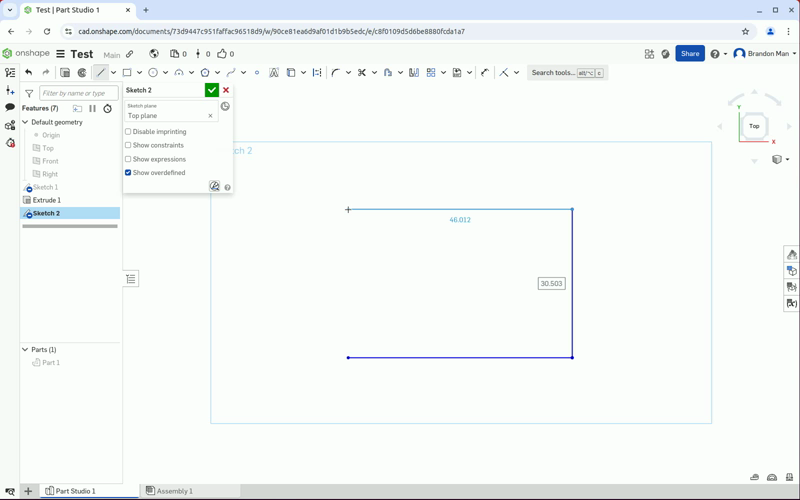
click(348, 209)
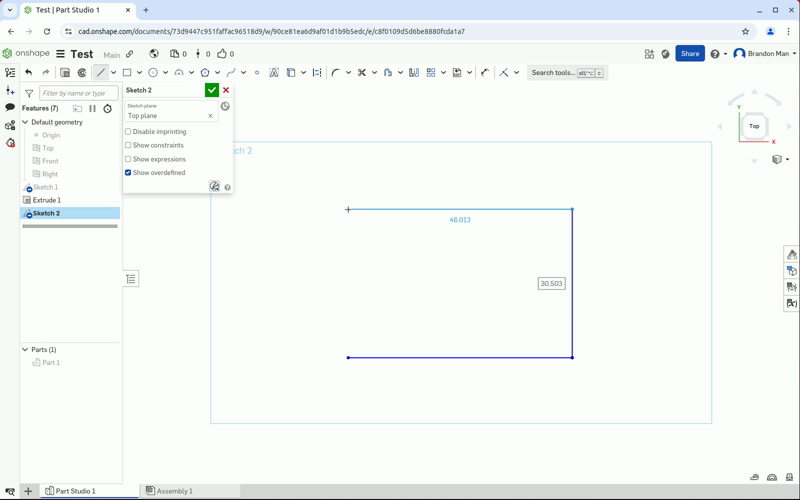
key_up(shift)
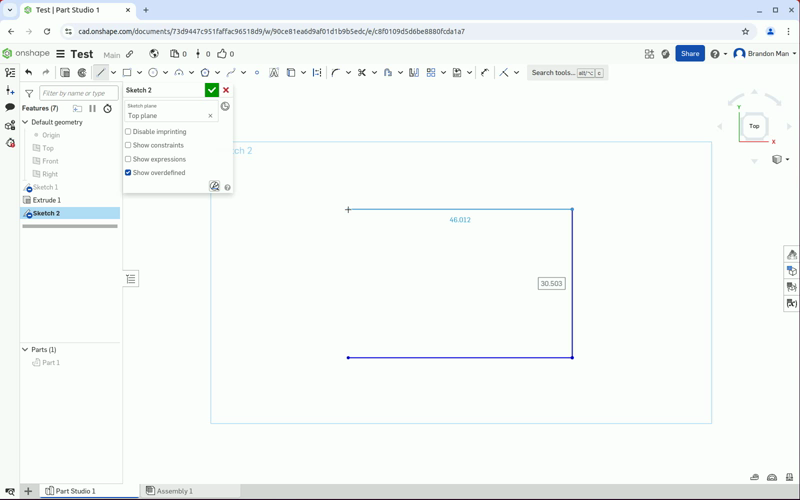
key_down(shift)
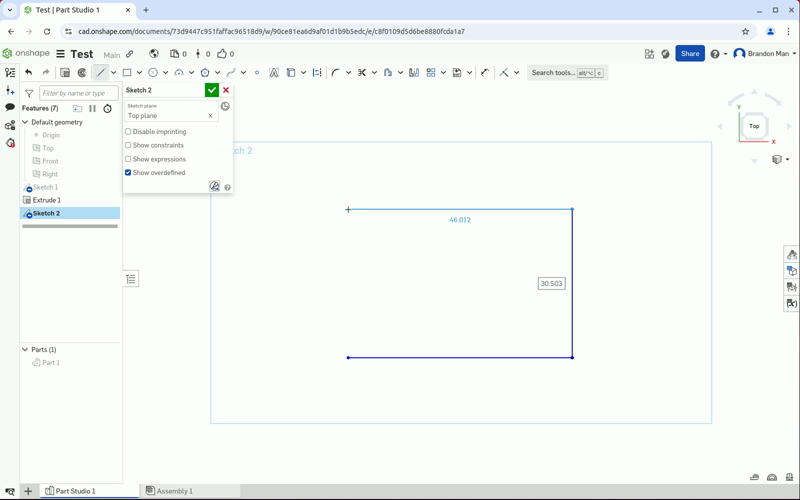
mouse_move(348, 357)
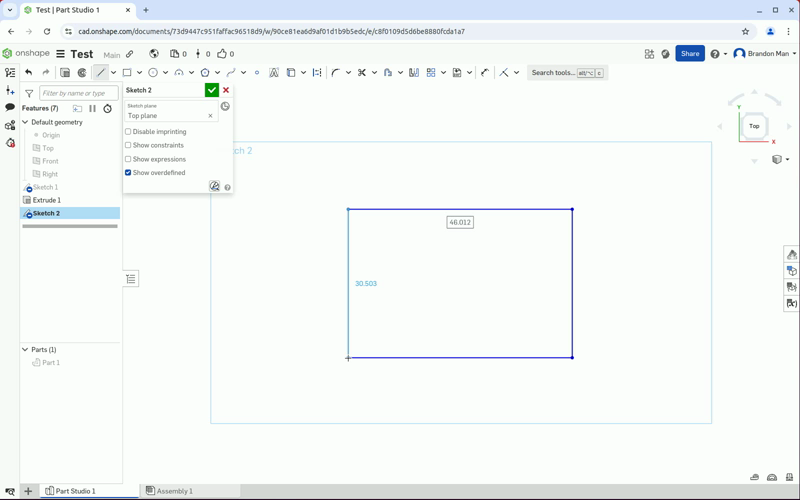
key_up(shift)
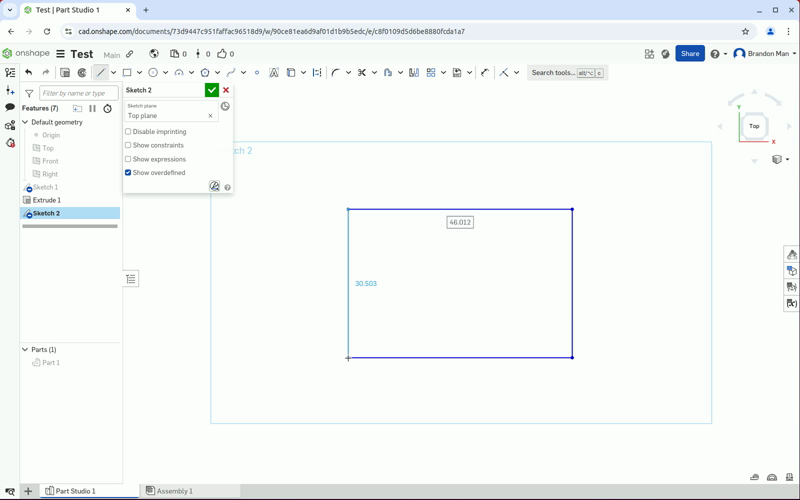
click(348, 357)
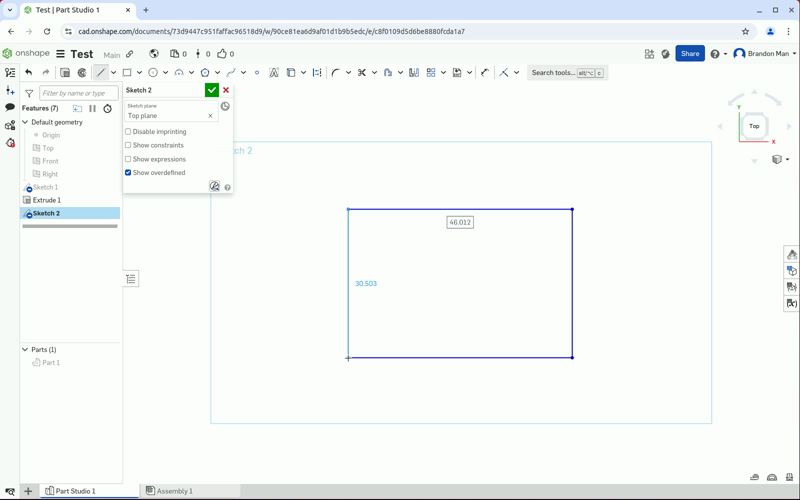
key(esc)
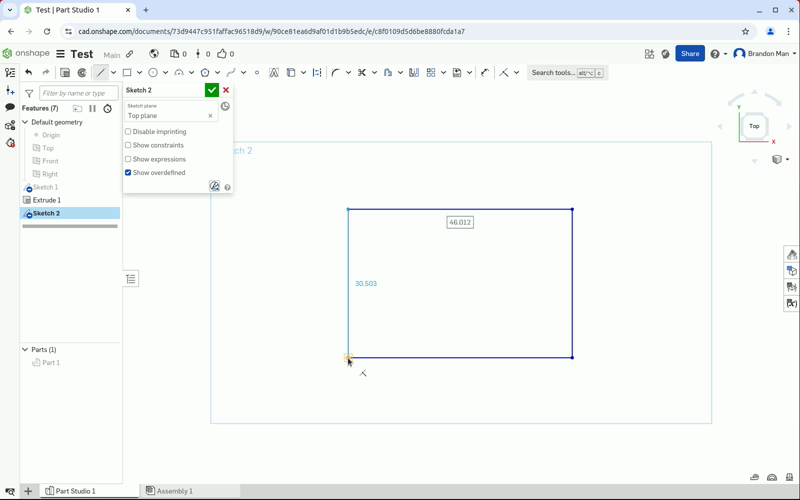
mouse_move(411, 334)
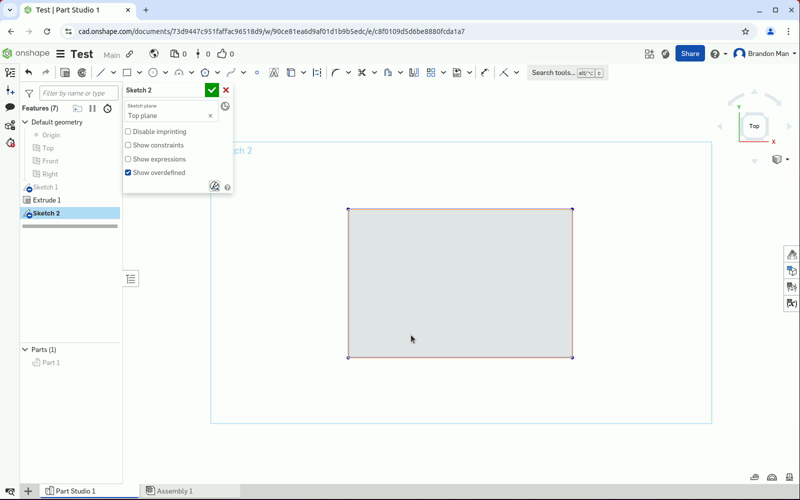
click(411, 334)
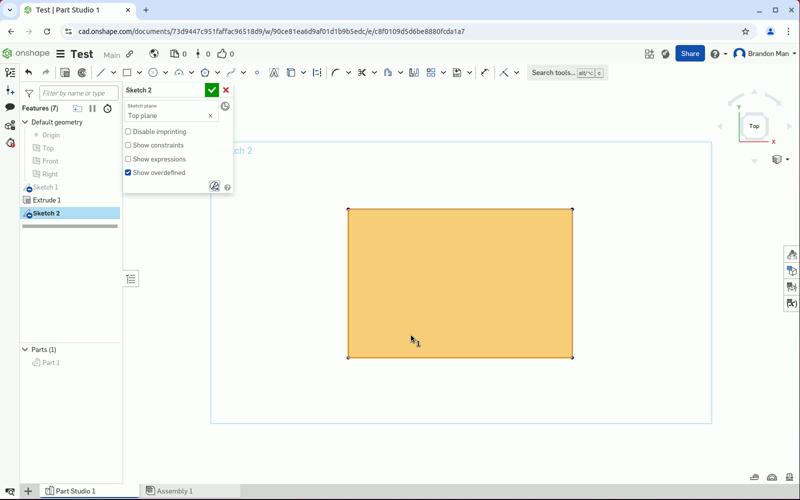
mouse_move(73, 352)
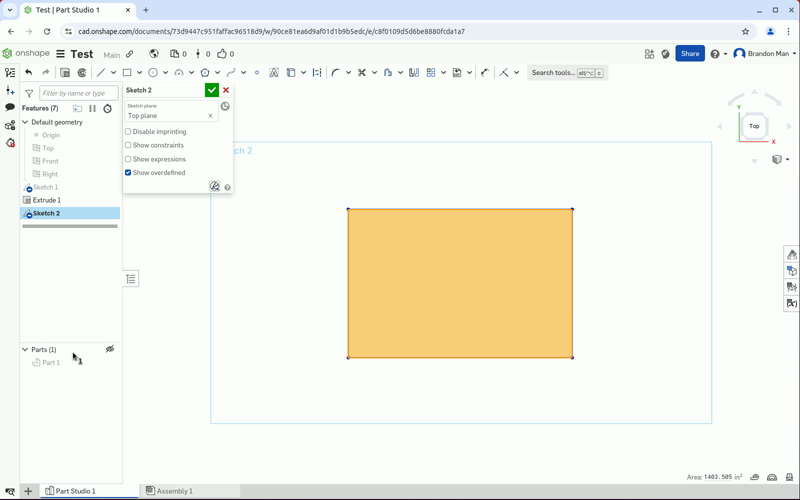
key(shift+y)
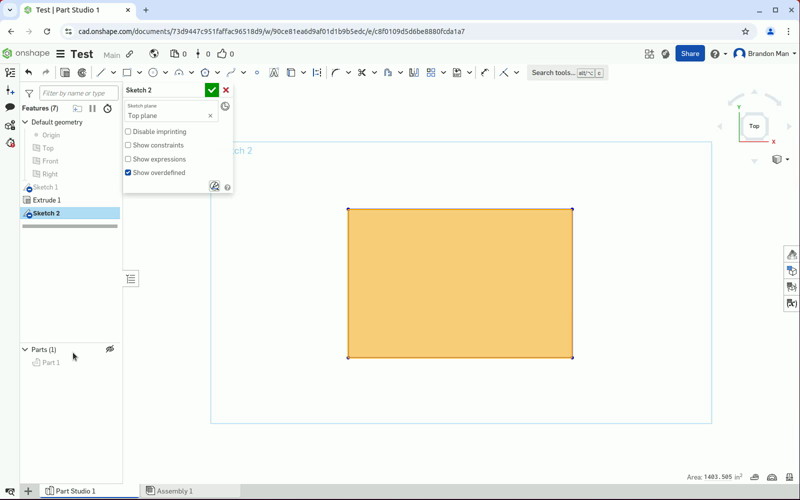
key(shift+e)
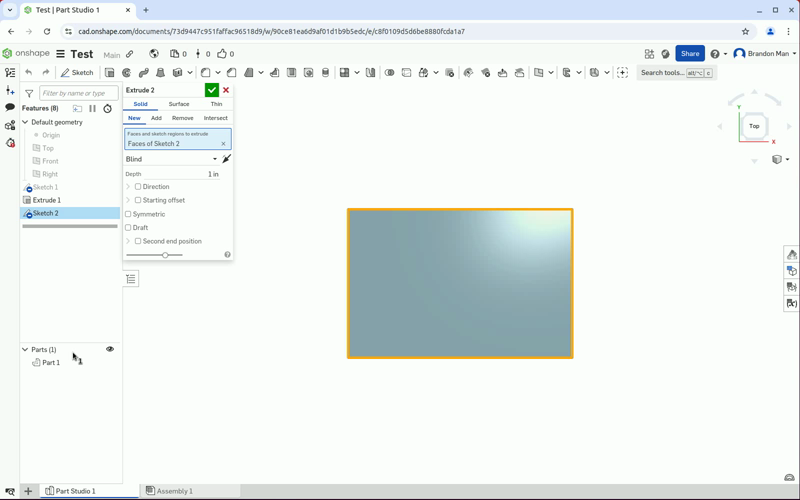
mouse_move(143, 106)
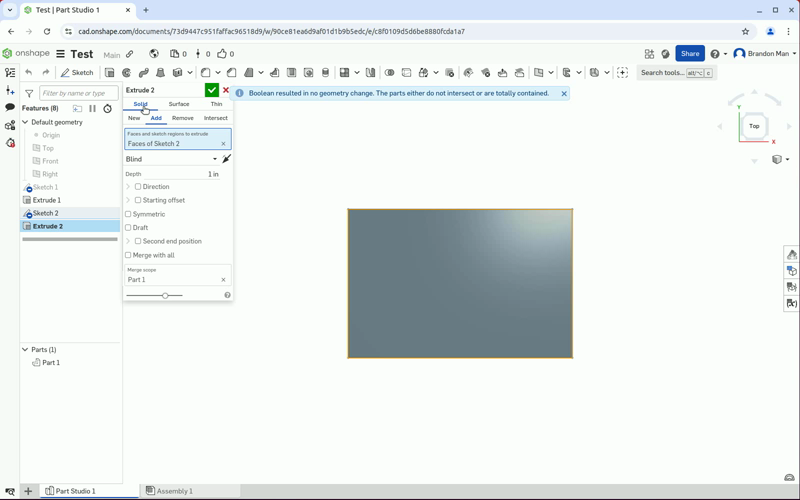
click(143, 106)
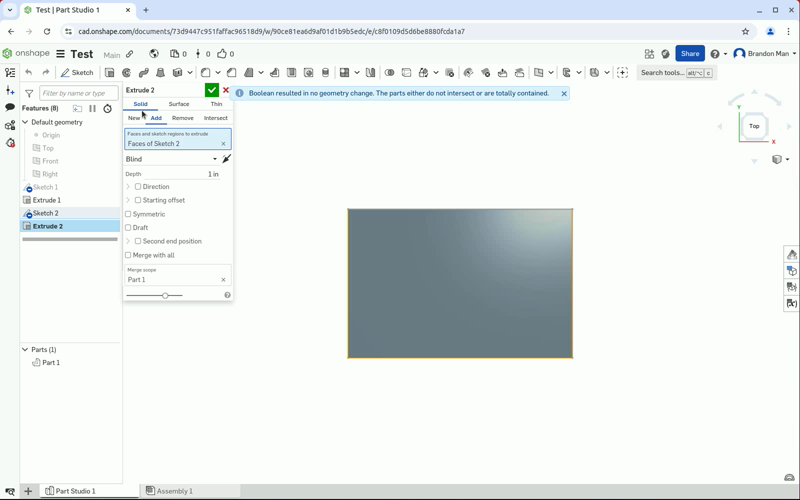
mouse_move(137, 120)
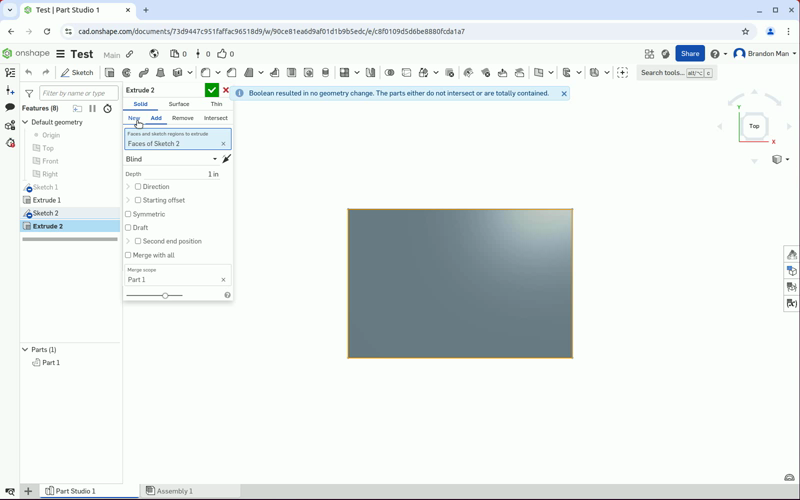
click(137, 120)
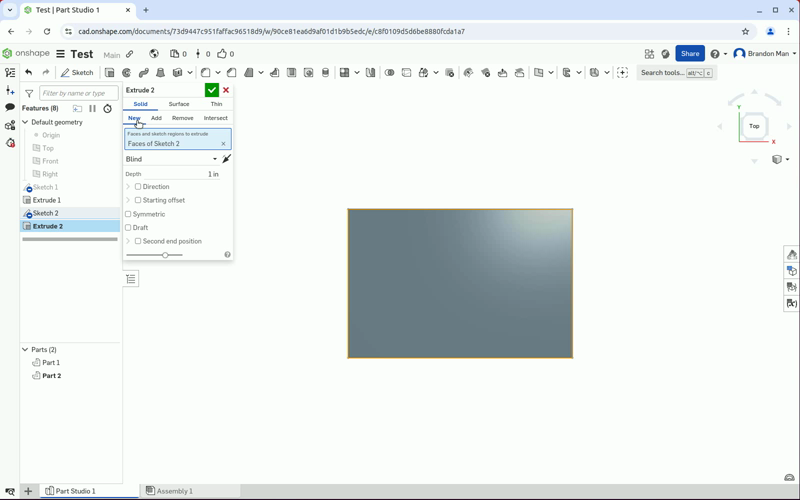
key(tab, 4)
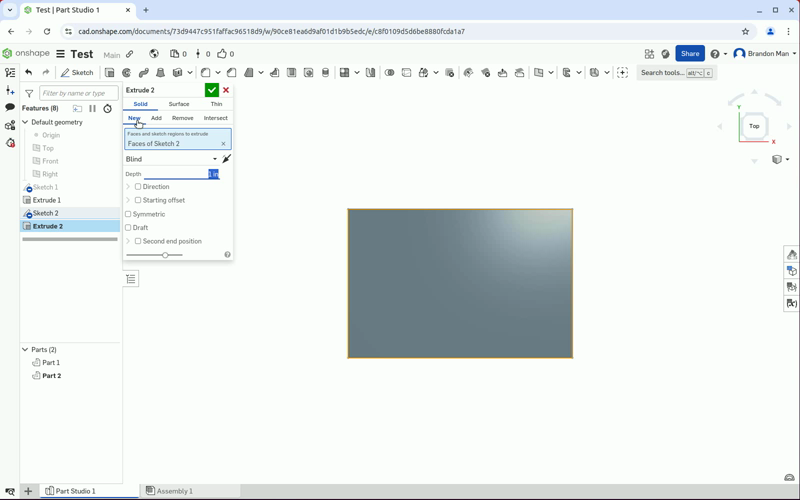
text(15.405)
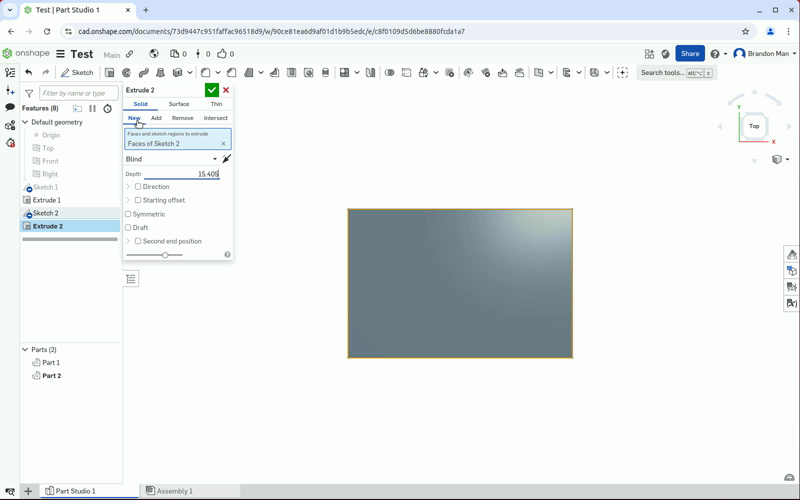
key(enter)
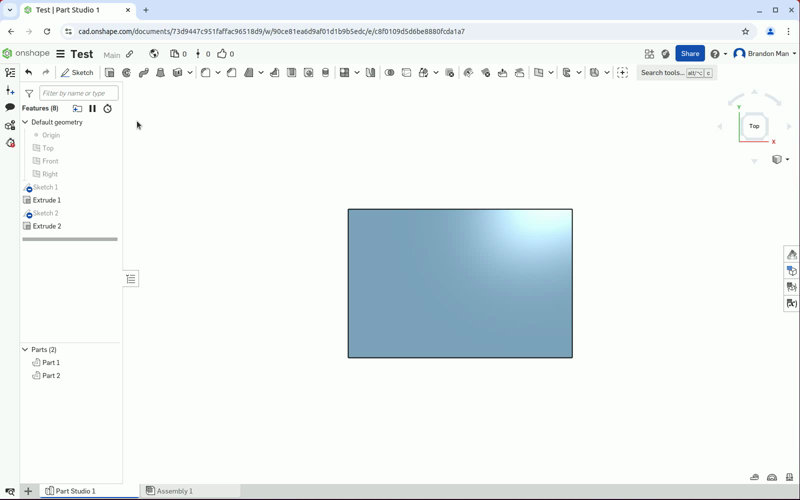
key(shift+h)
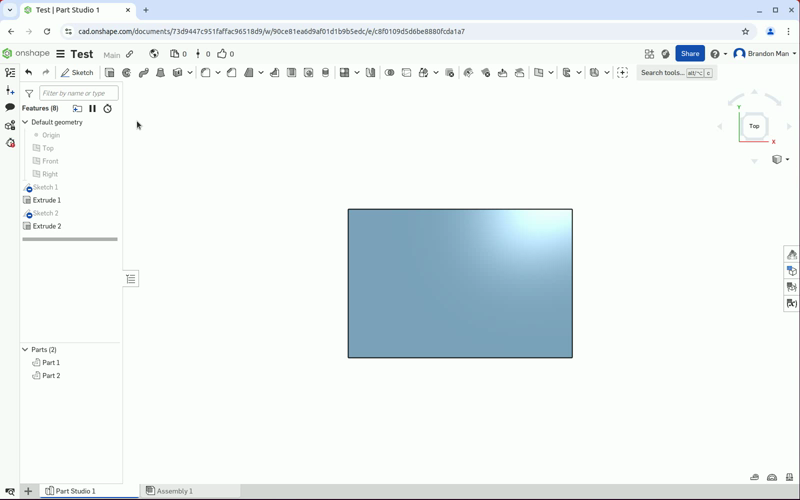
key(shift+h)
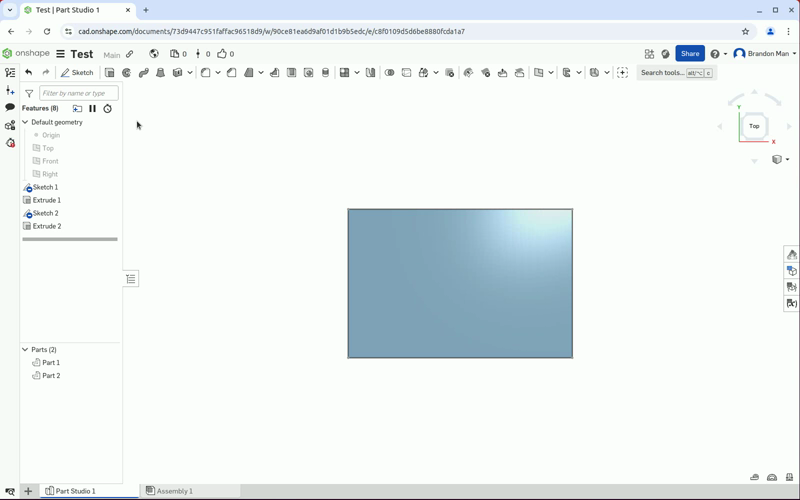
key(shift+7)
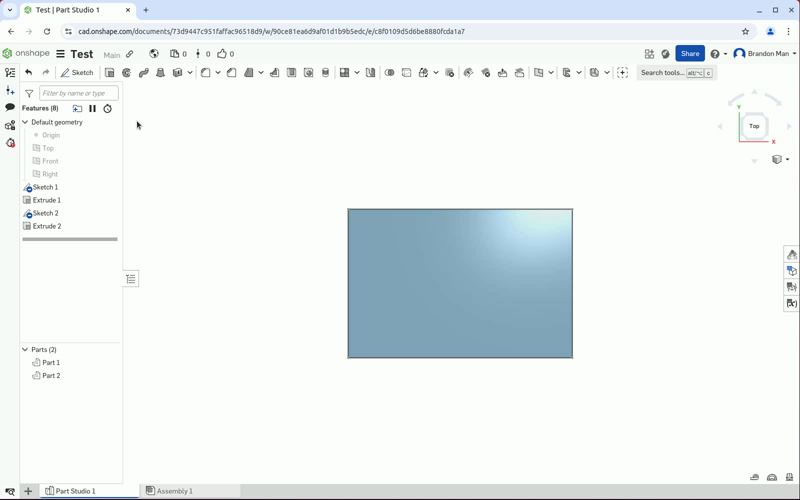
key(up, 3)
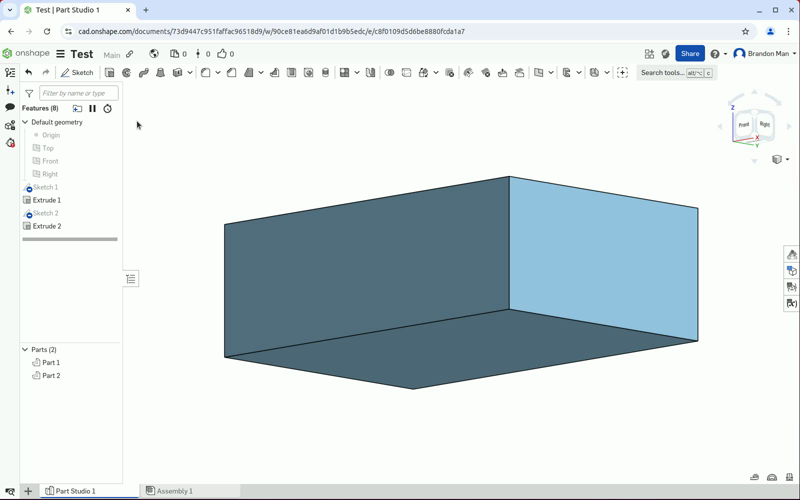
key(left, 3)
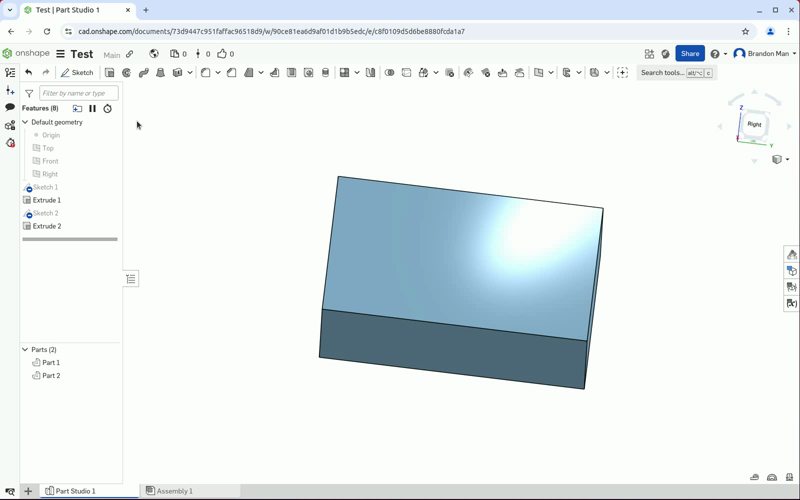
key(right, 3)
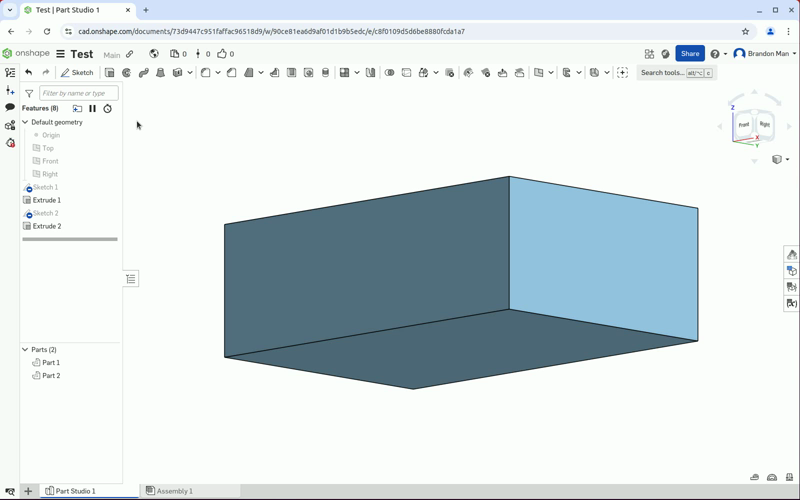
key(down, 3)
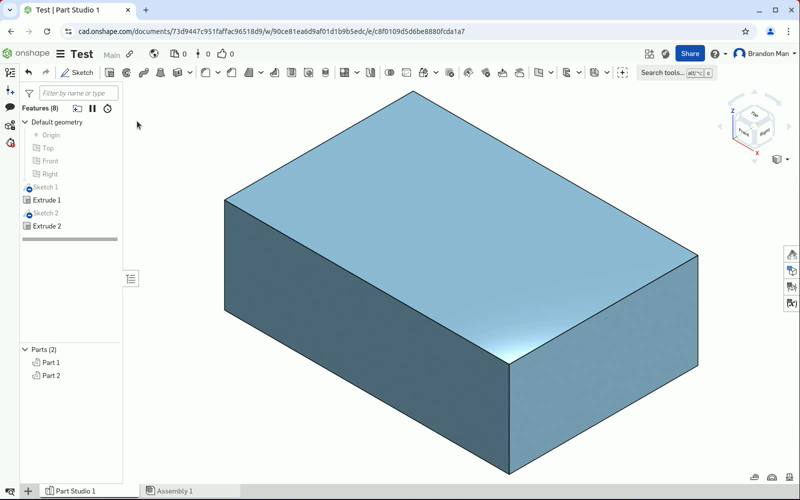
mouse_move(73, 189)
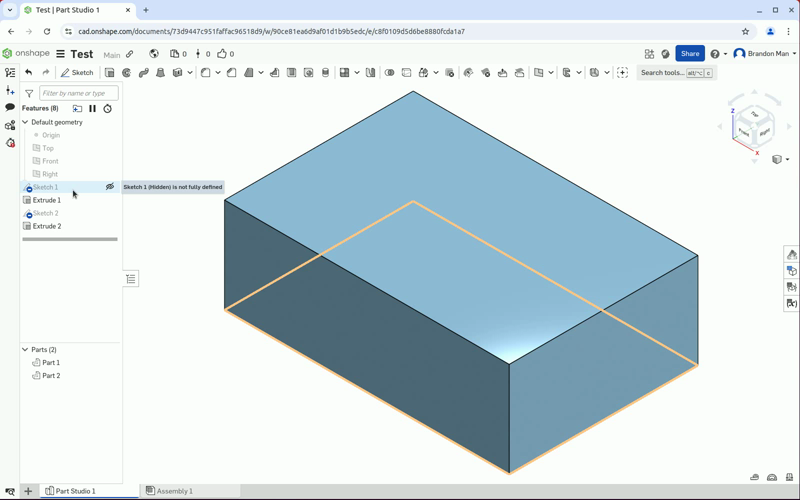
click(73, 189)